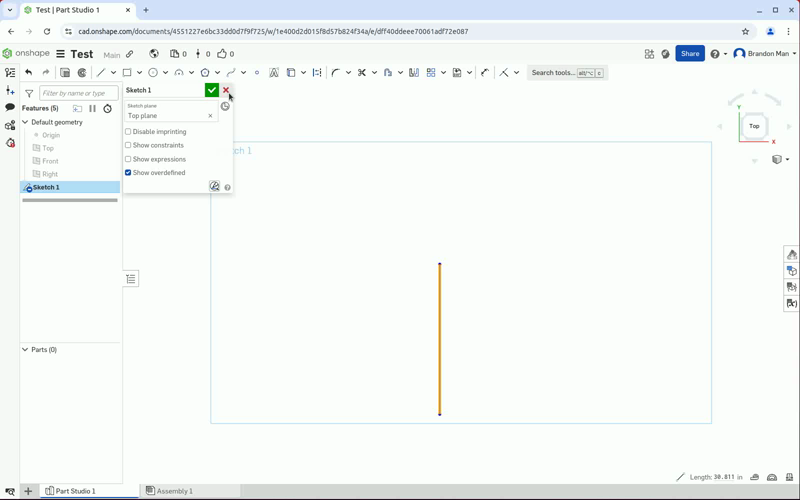
key(shift+h)
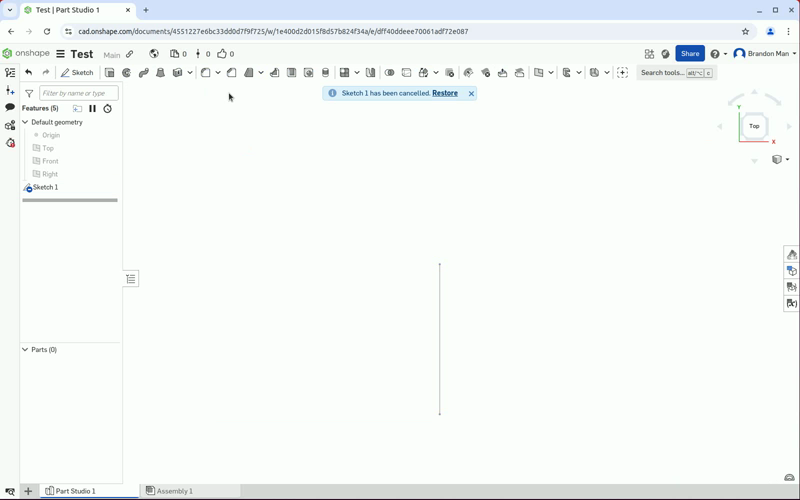
key(shift+s)
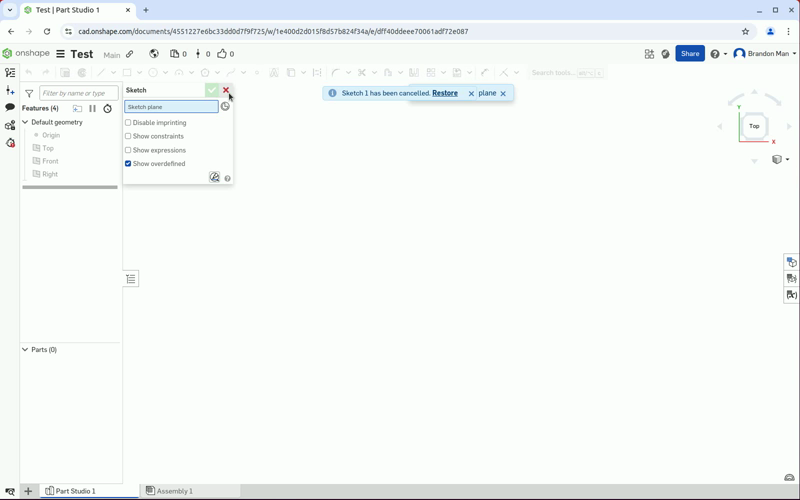
mouse_move(73, 150)
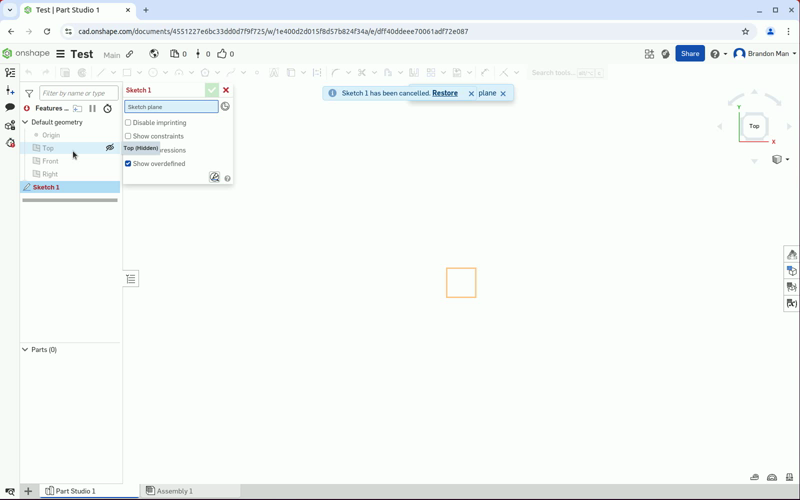
click(73, 150)
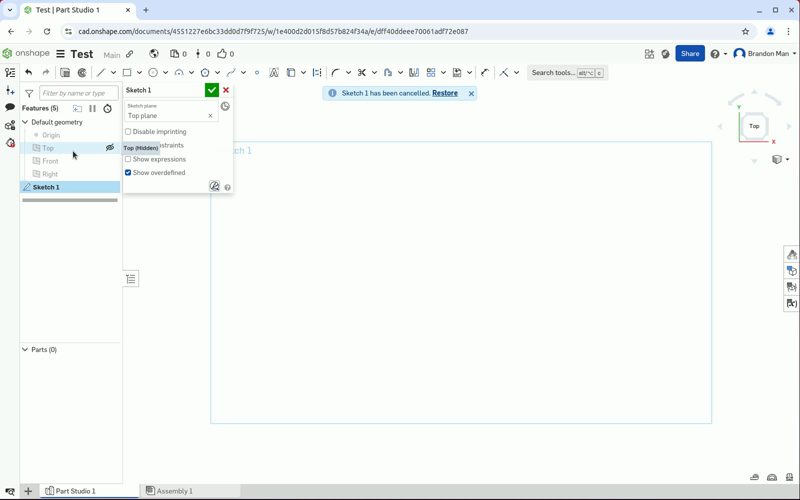
mouse_move(73, 352)
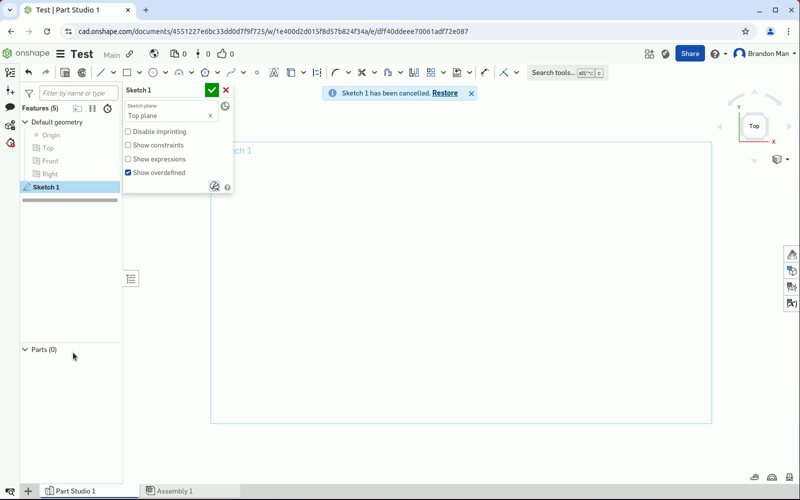
key(y)
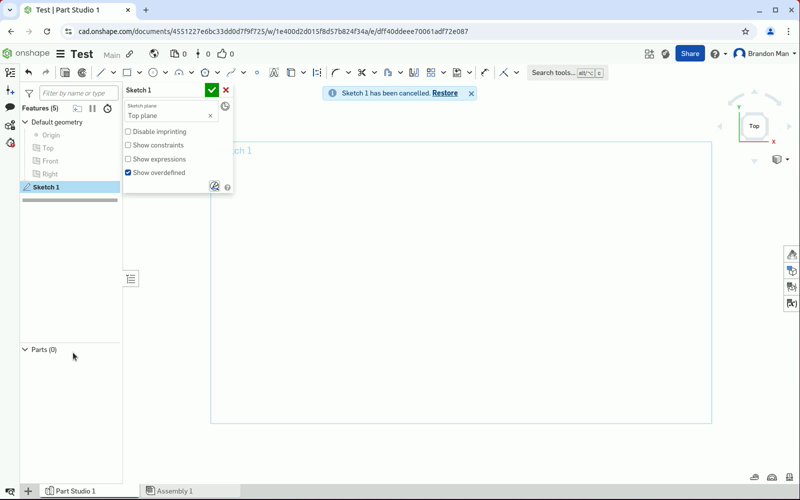
key(c)
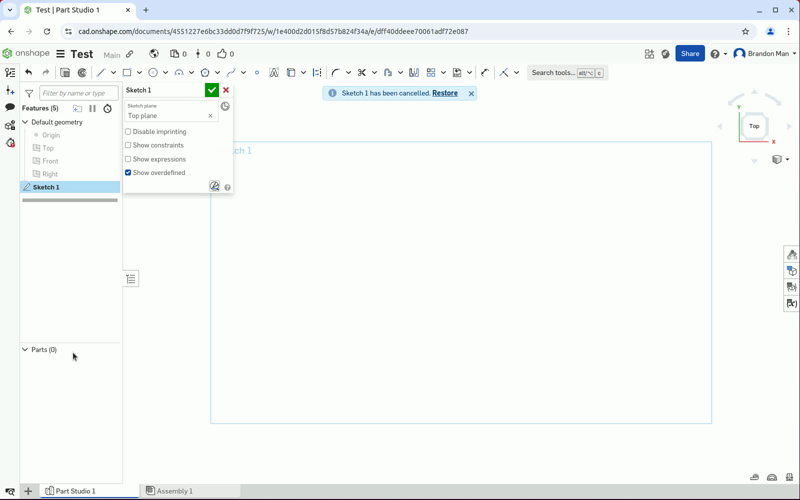
key_down(shift)
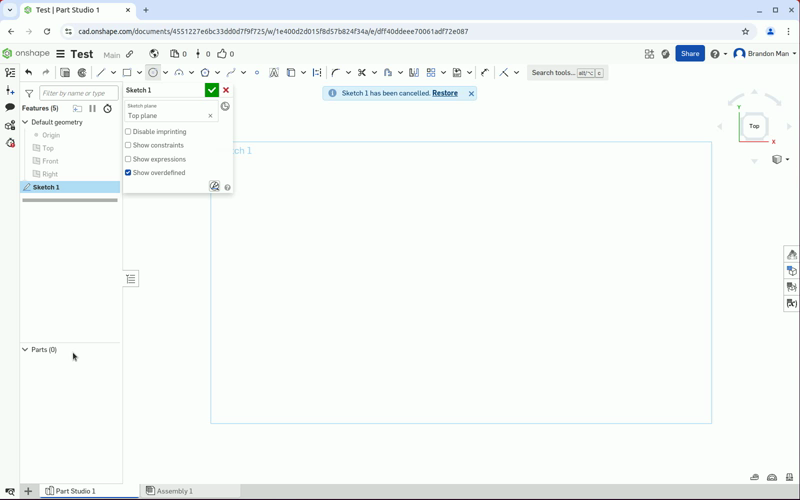
mouse_move(461, 282)
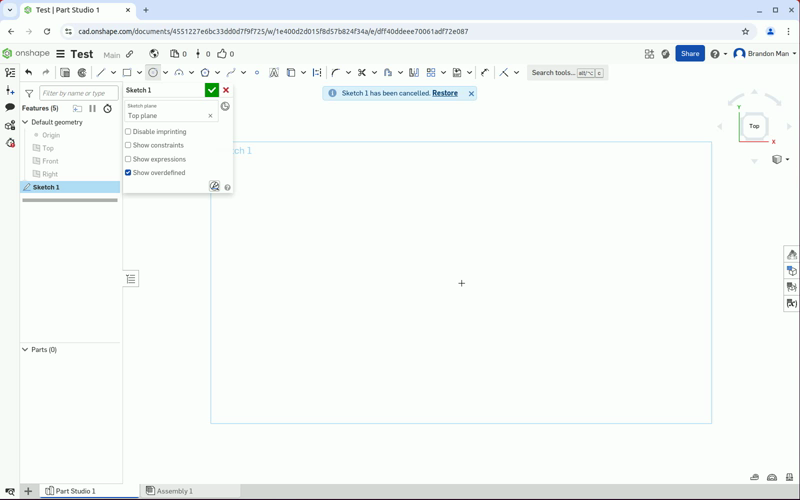
click(461, 282)
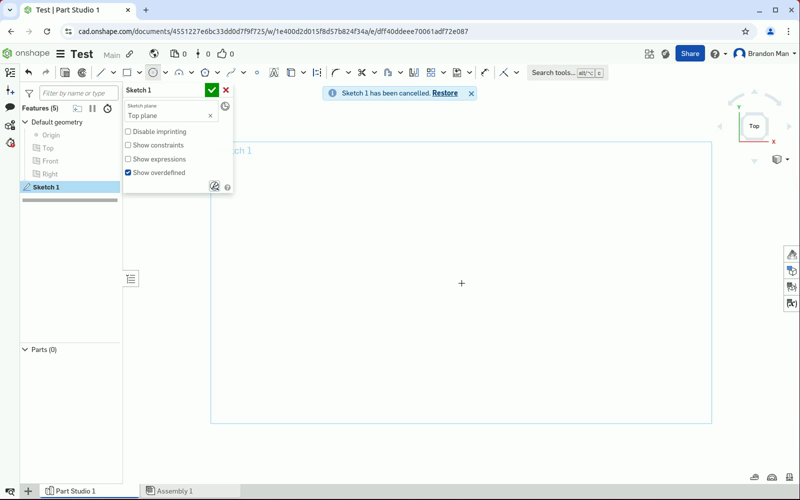
key_up(shift)
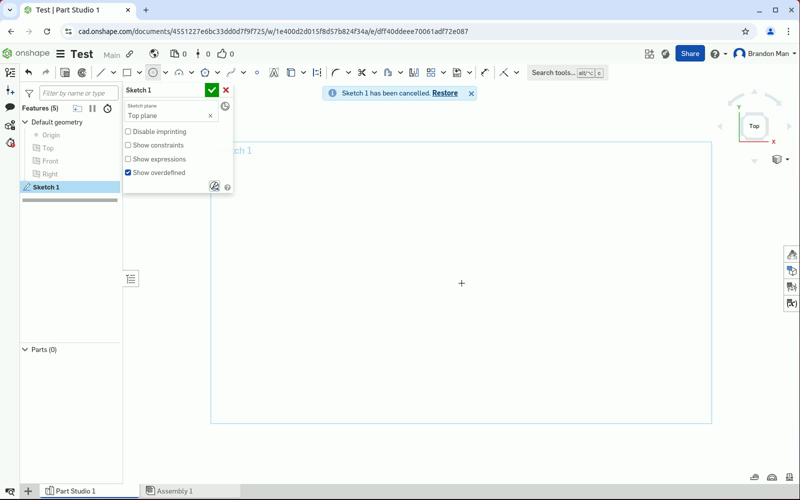
mouse_move(507, 282)
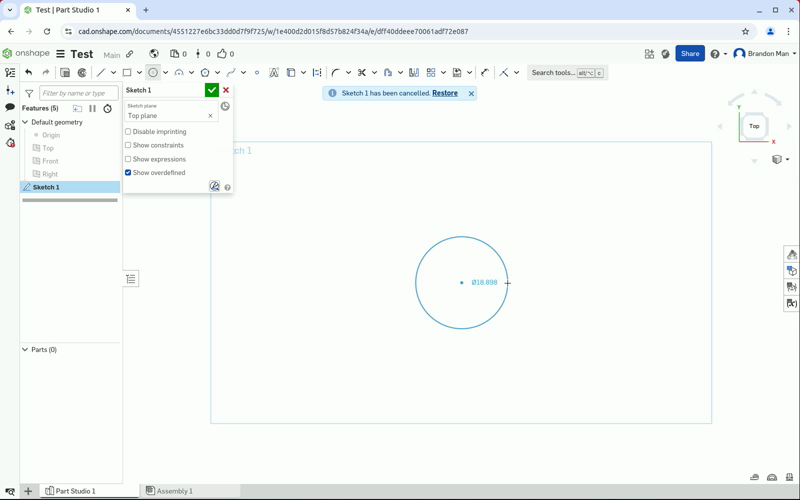
click(507, 282)
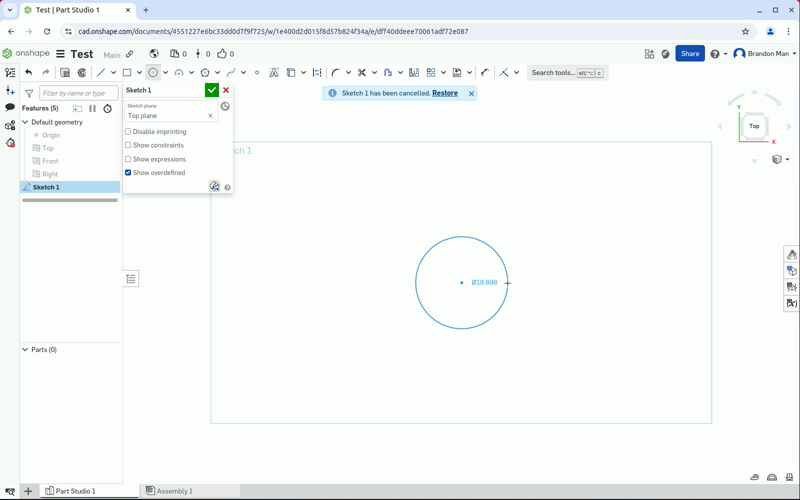
key(esc)
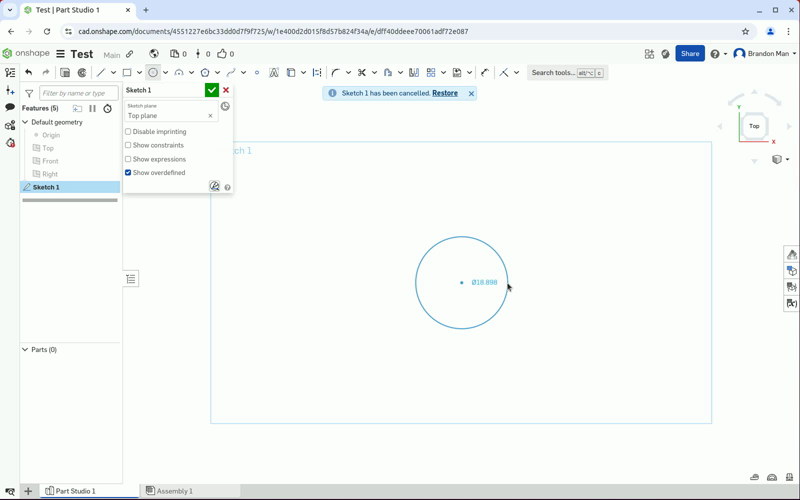
mouse_move(461, 287)
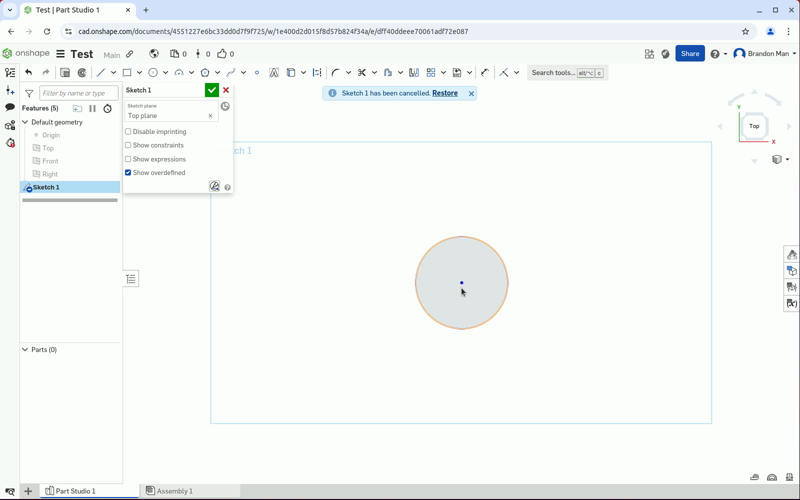
click(461, 287)
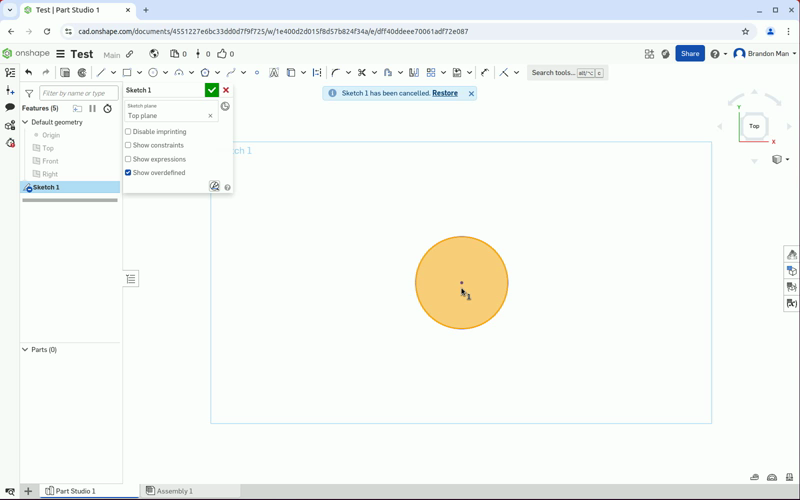
mouse_move(73, 352)
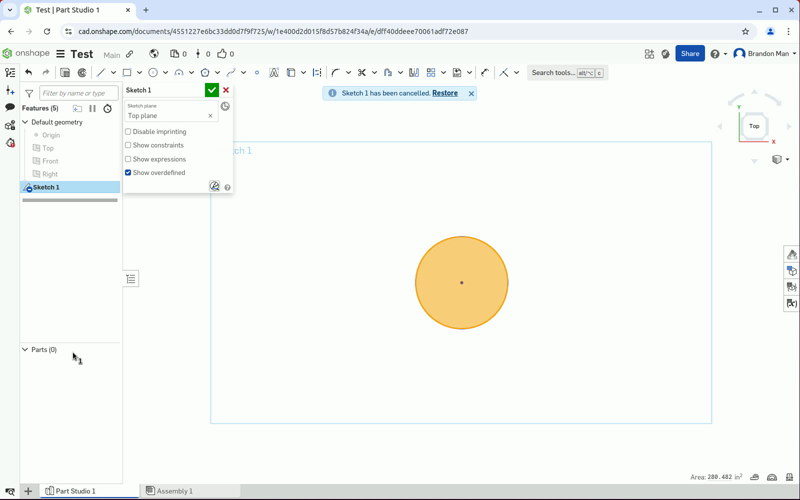
key(shift+y)
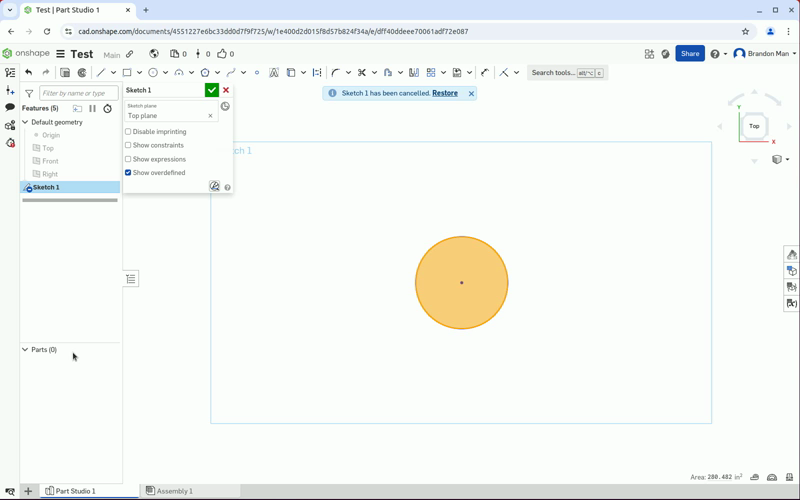
key(shift+e)
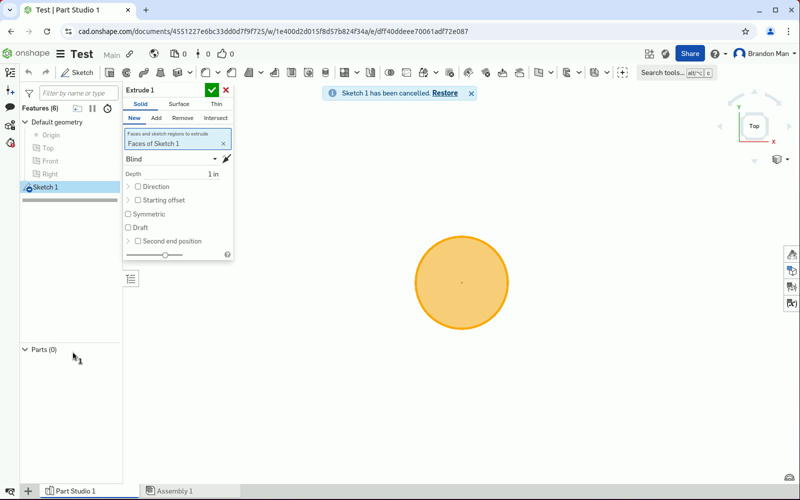
mouse_move(143, 106)
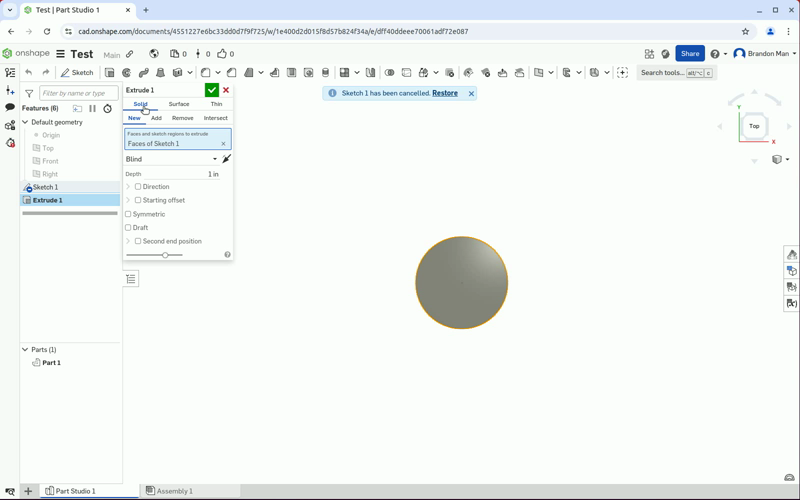
click(143, 106)
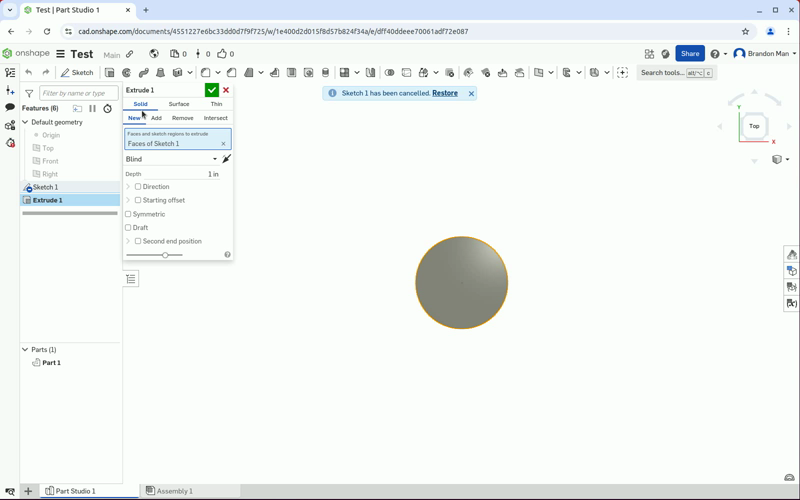
mouse_move(137, 120)
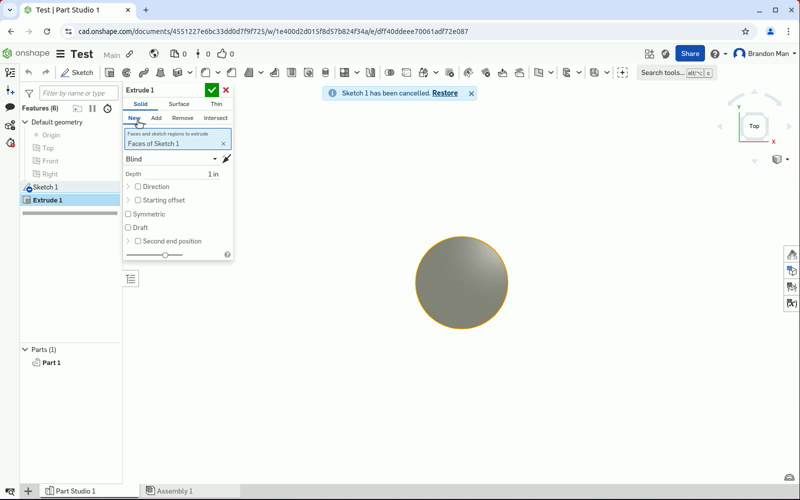
click(137, 120)
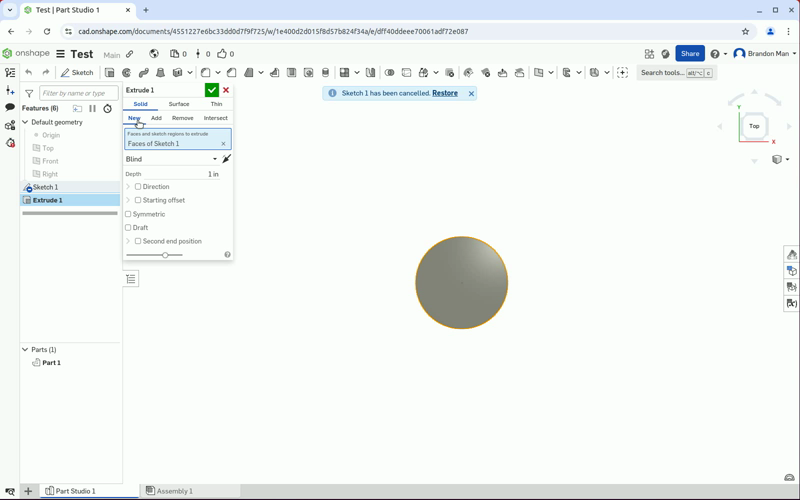
key(tab, 4)
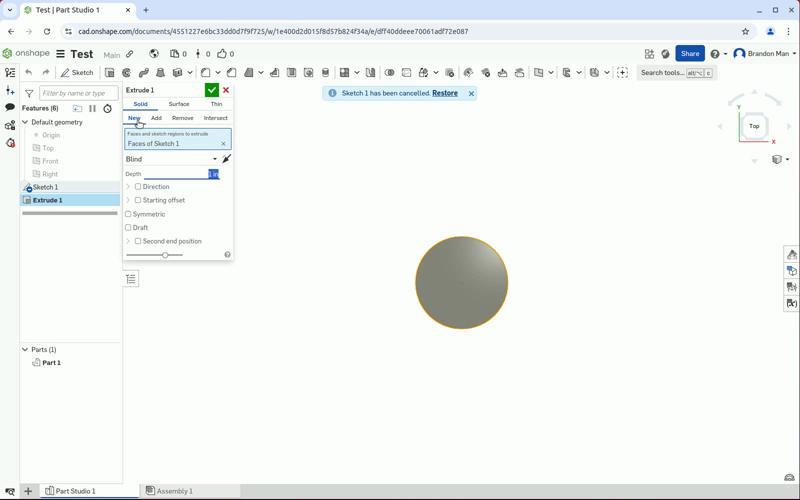
text(13.961)
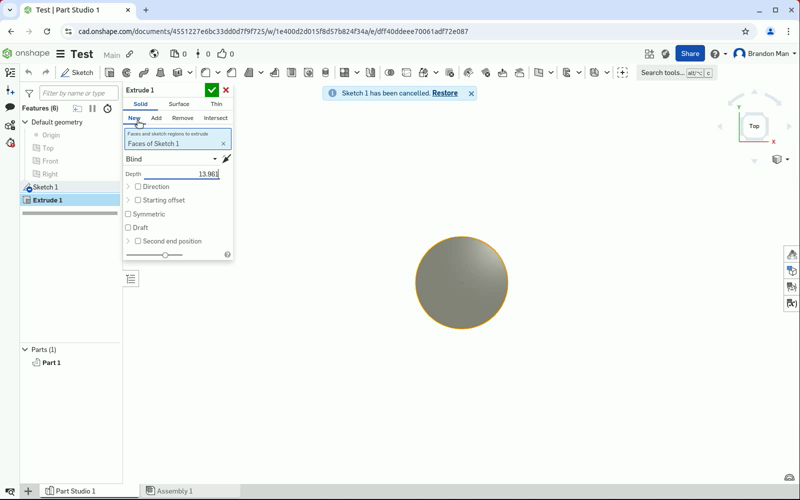
key(enter)
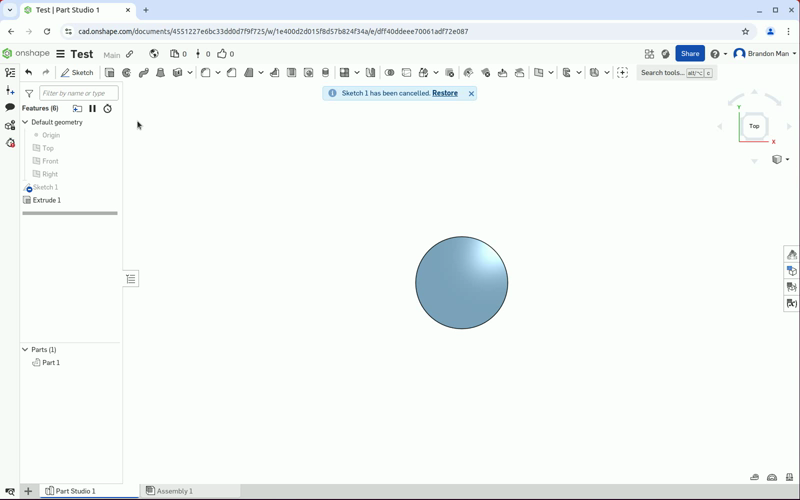
key(shift+h)
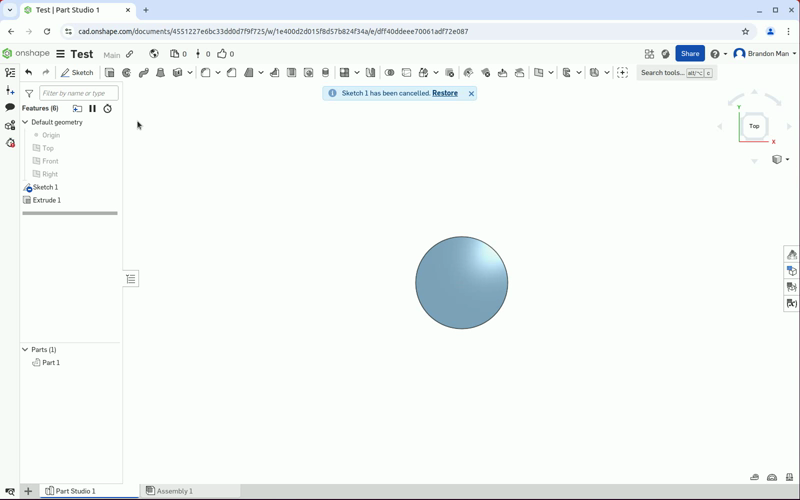
key(shift+h)
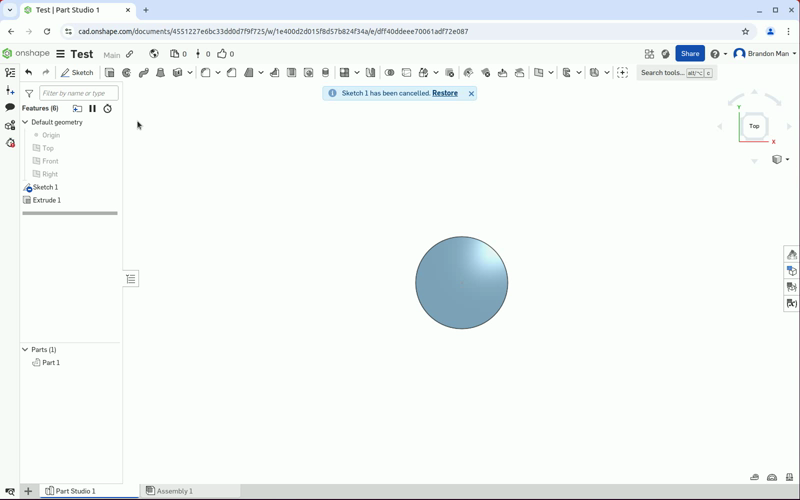
mouse_move(73, 189)
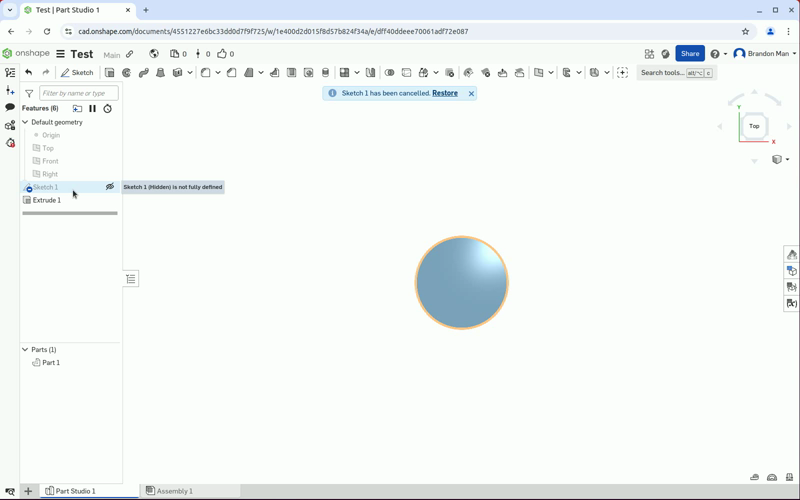
click(73, 189)
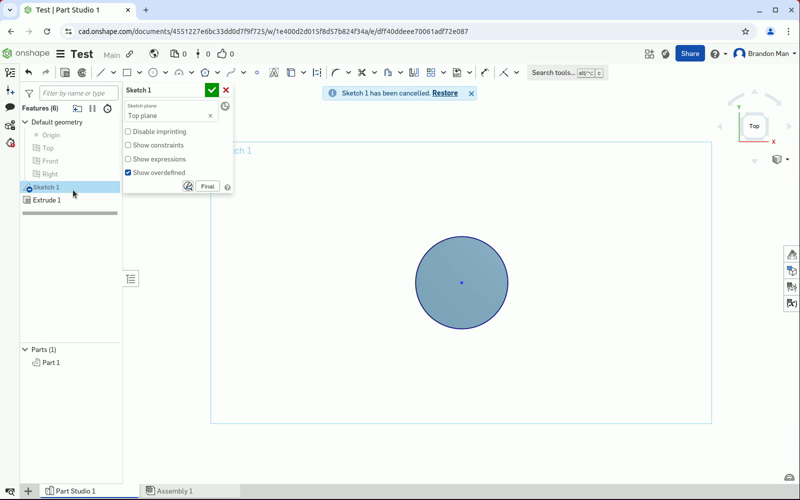
mouse_move(229, 92)
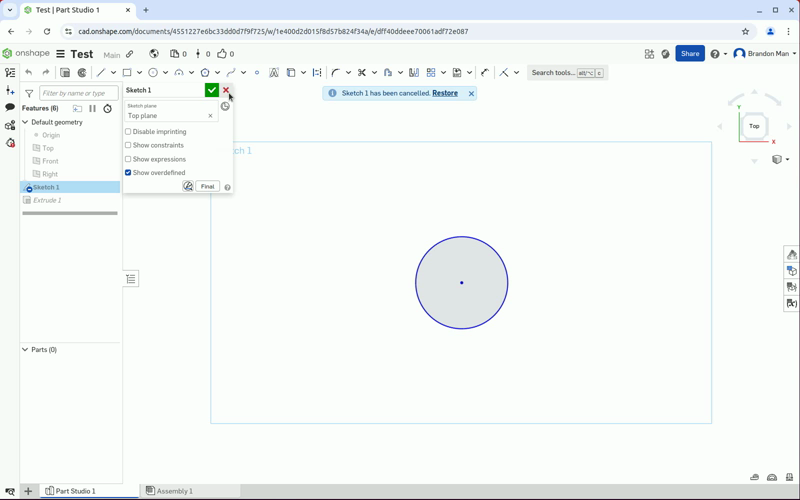
click(229, 92)
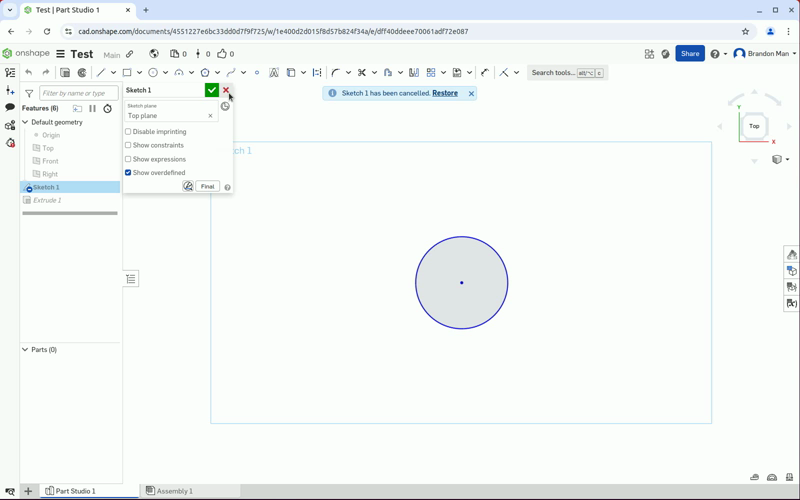
key(shift+s)
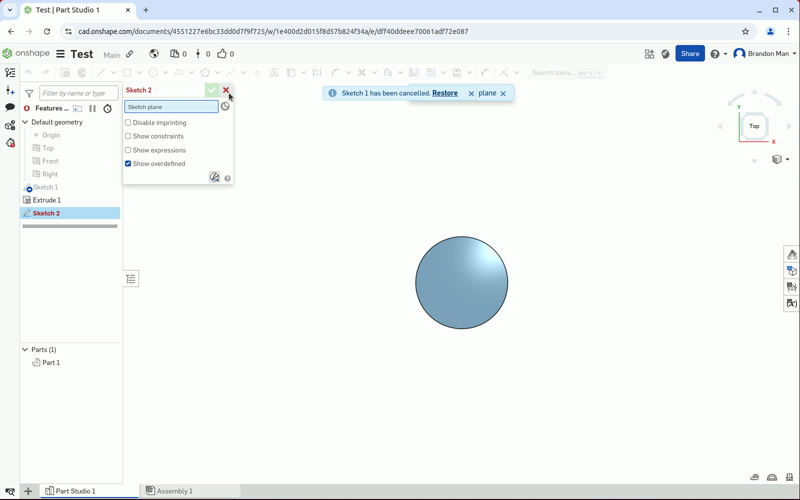
mouse_move(73, 150)
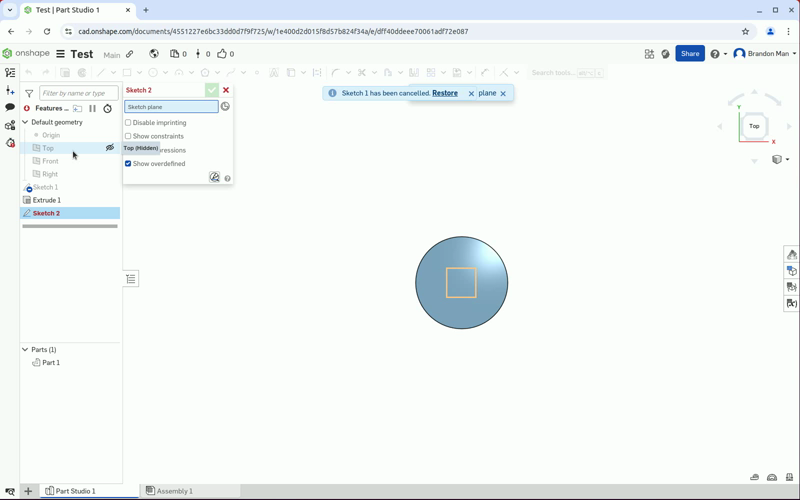
click(73, 150)
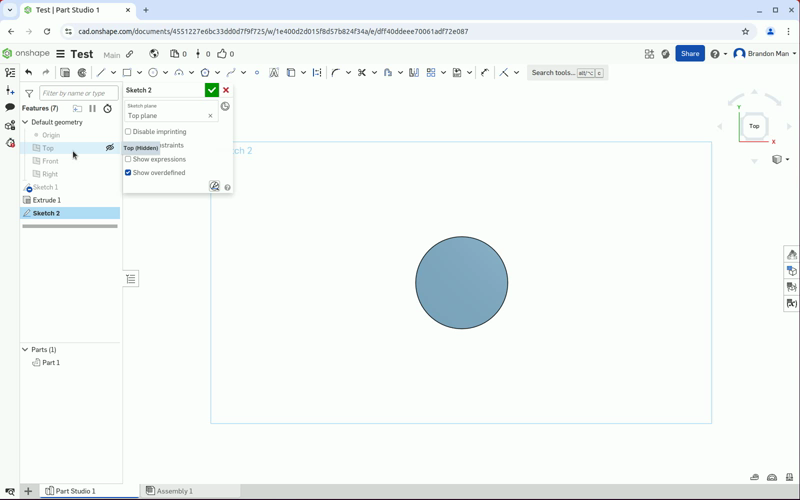
mouse_move(73, 352)
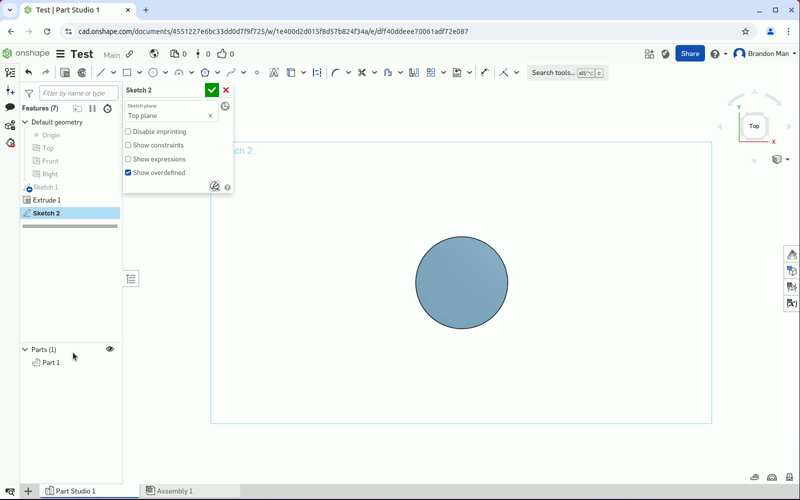
key(y)
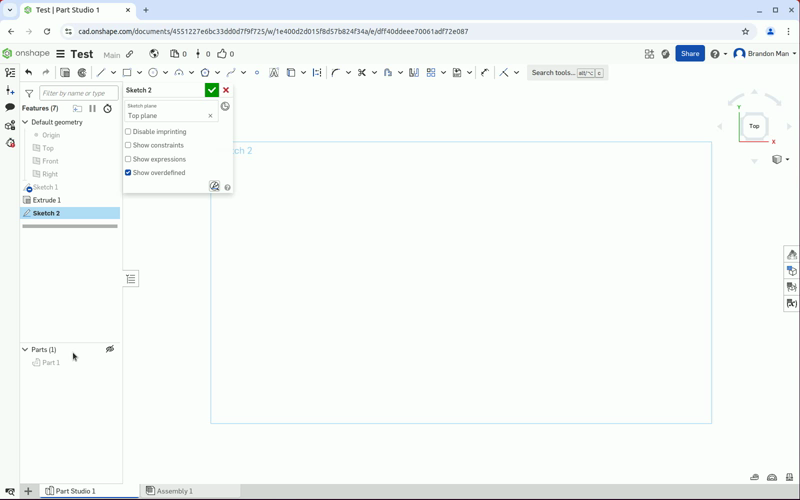
key(l)
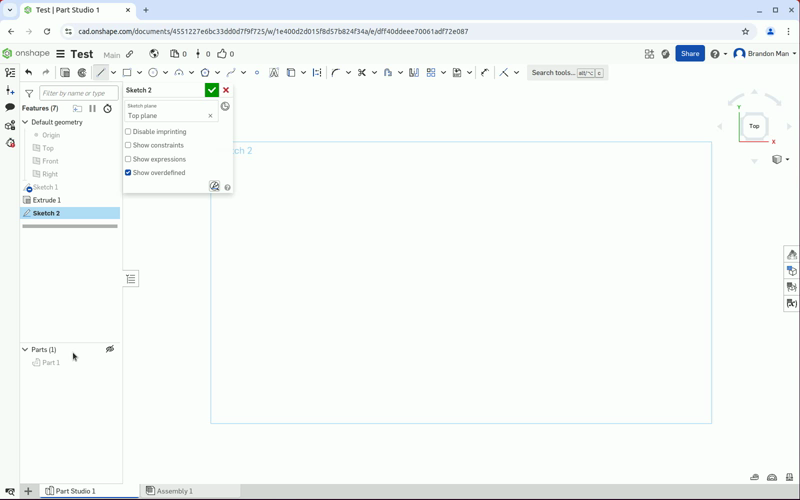
key_down(shift)
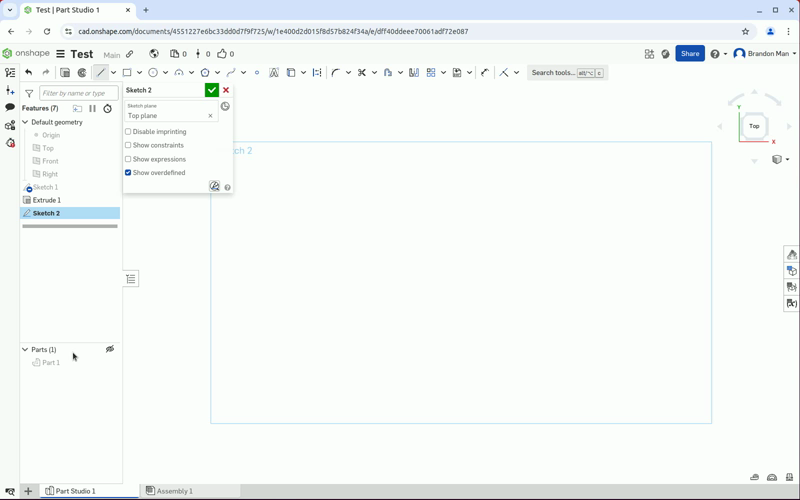
mouse_move(460, 327)
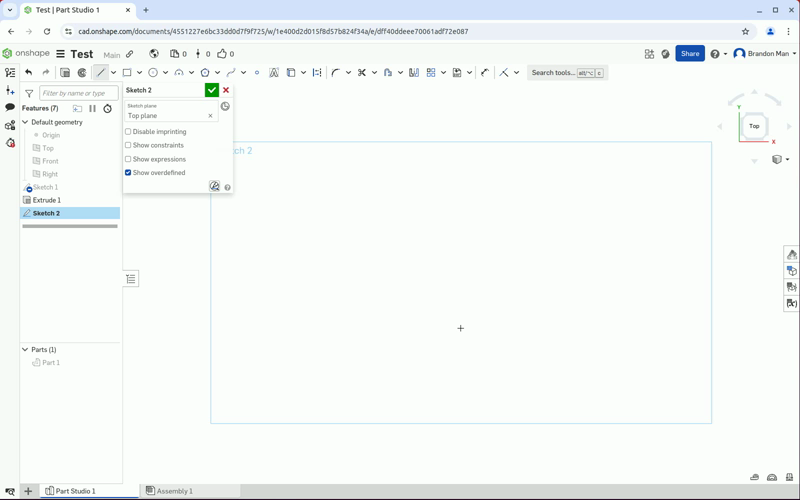
click(460, 327)
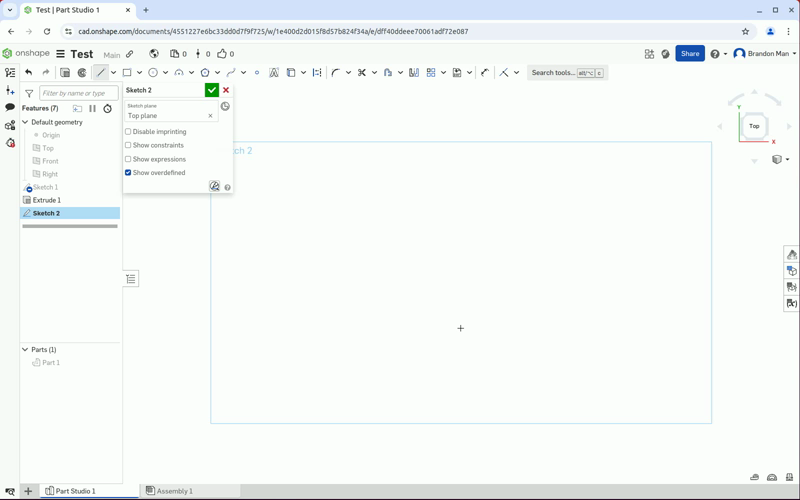
key_up(shift)
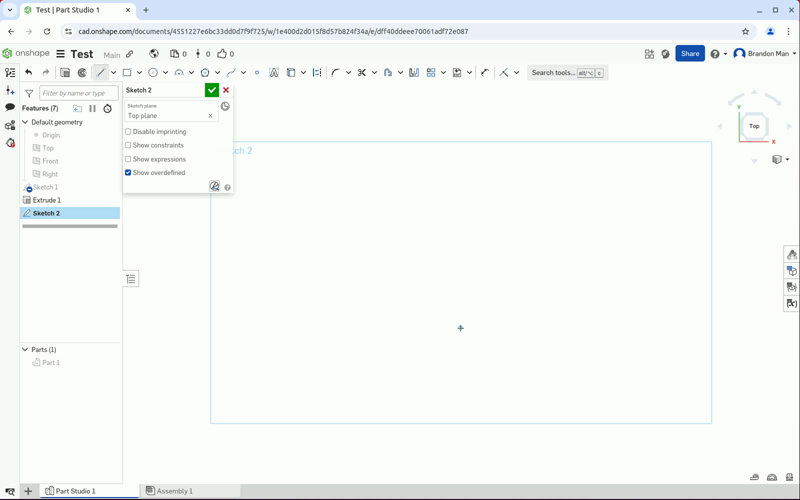
key_down(shift)
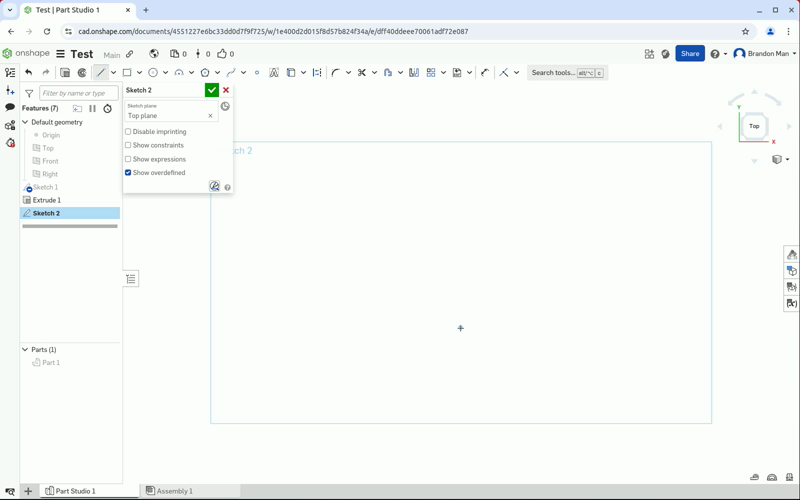
mouse_move(573, 327)
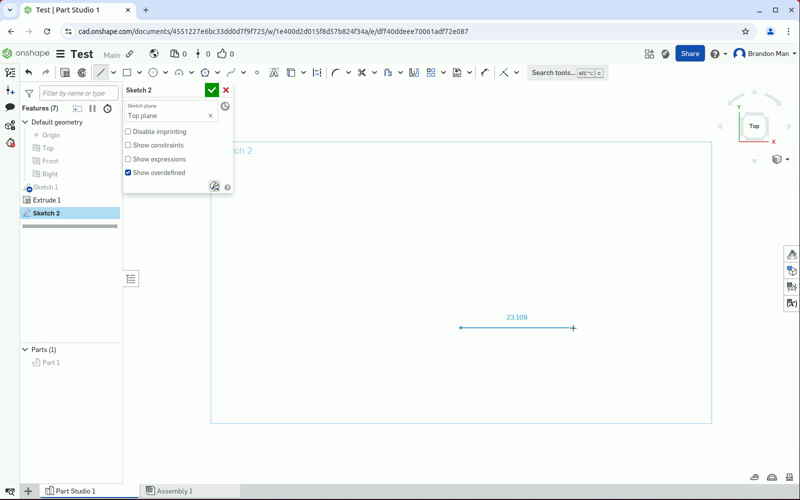
click(573, 327)
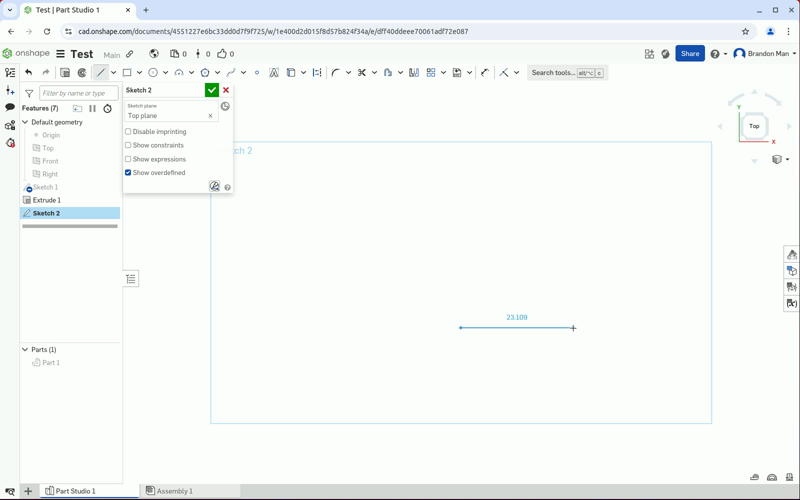
key_up(shift)
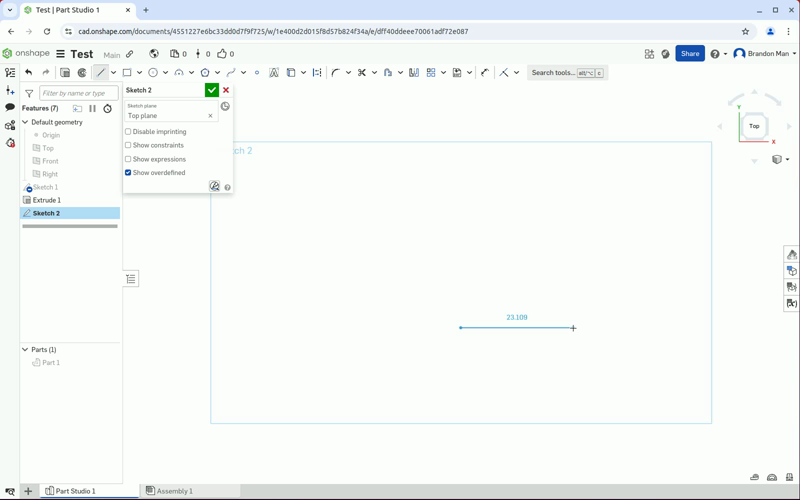
key_down(shift)
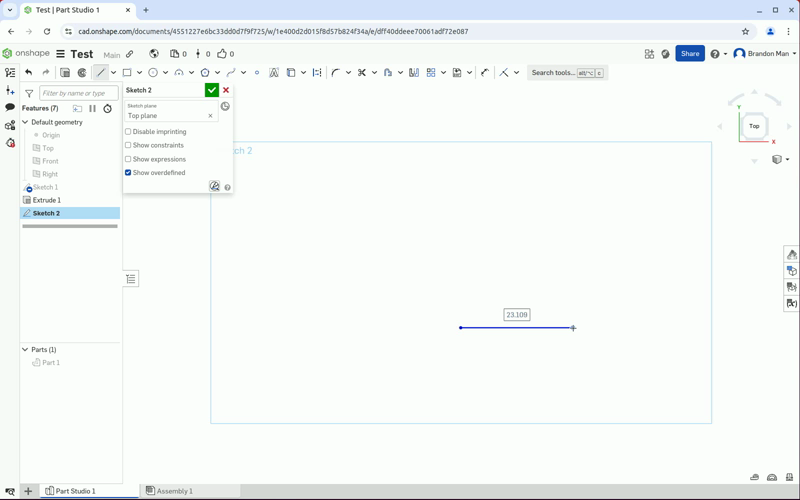
mouse_move(573, 237)
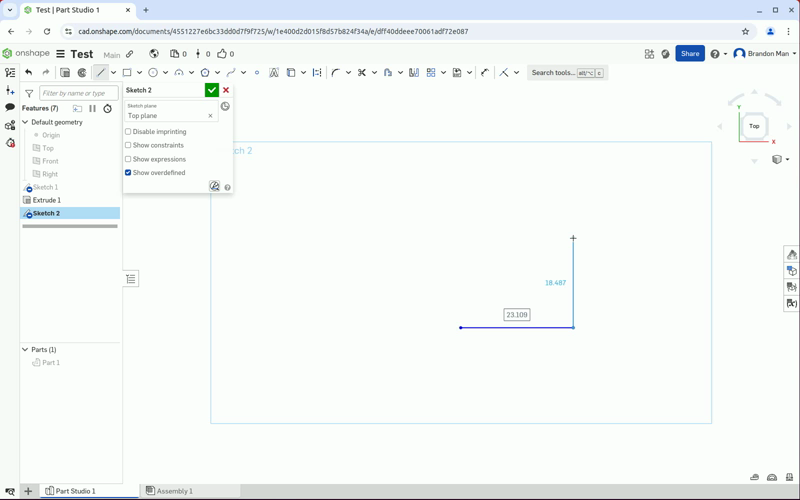
click(573, 237)
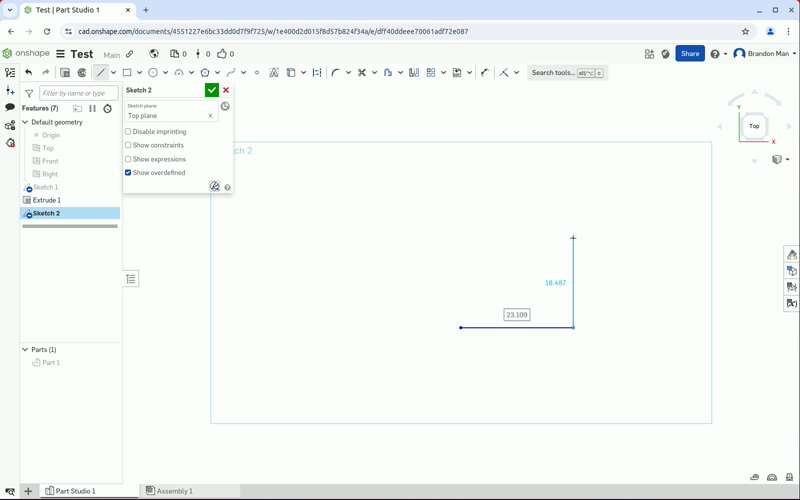
key_up(shift)
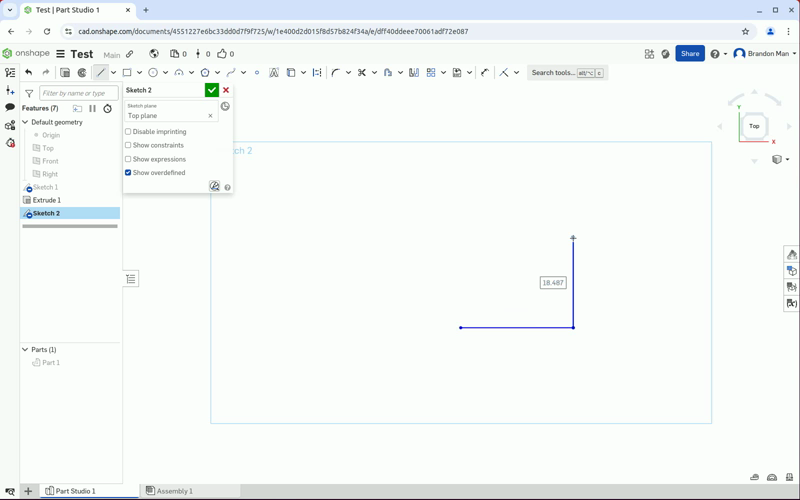
key_down(shift)
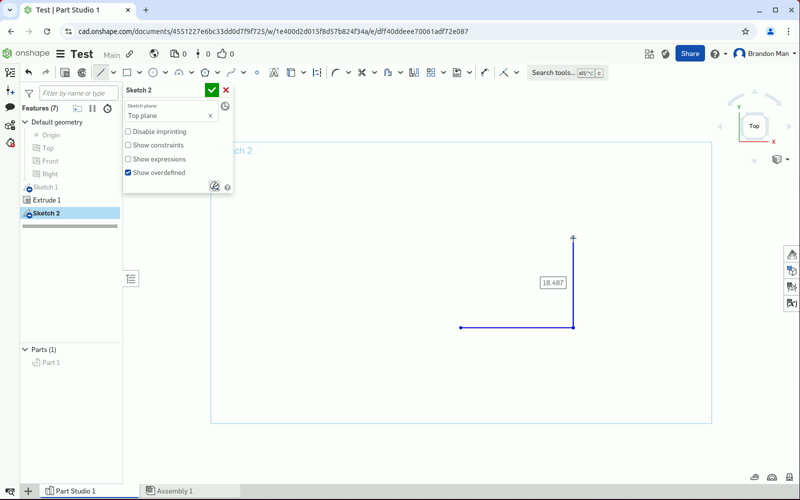
mouse_move(460, 237)
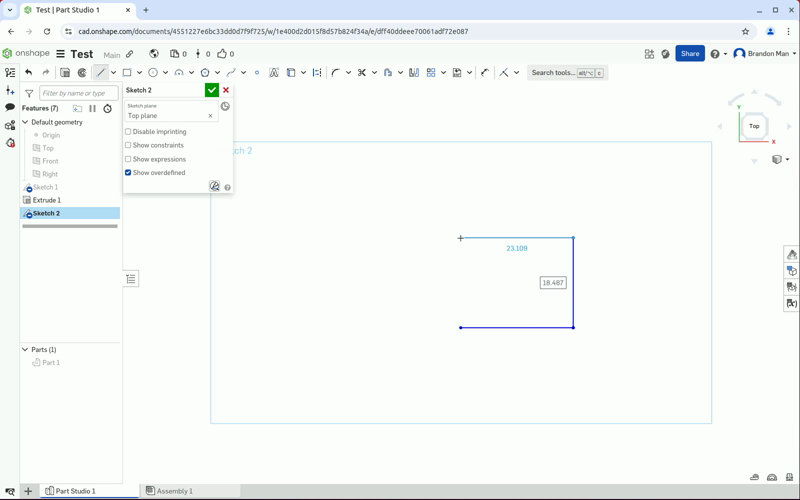
click(460, 237)
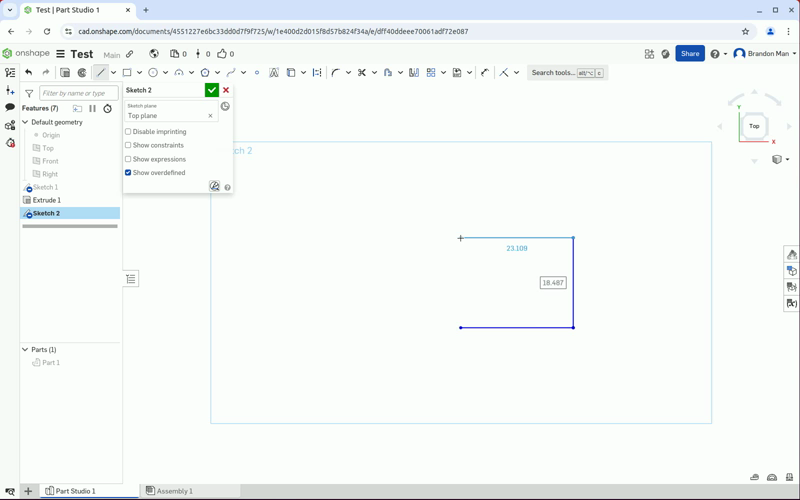
key_up(shift)
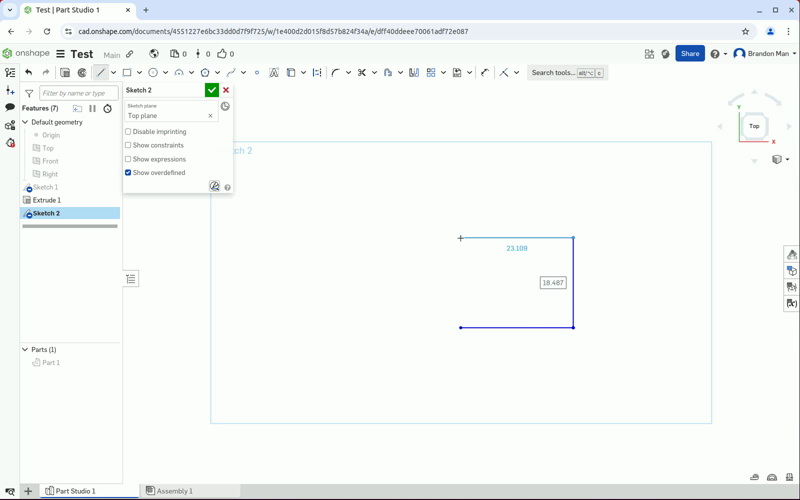
key(esc)
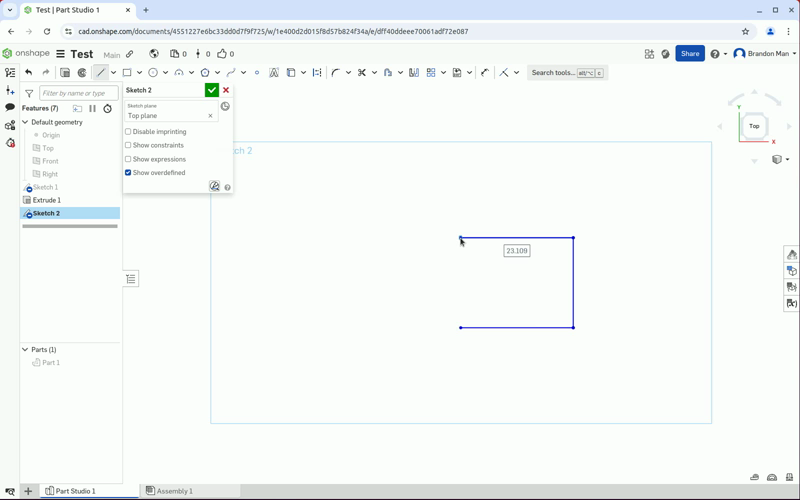
key(a)
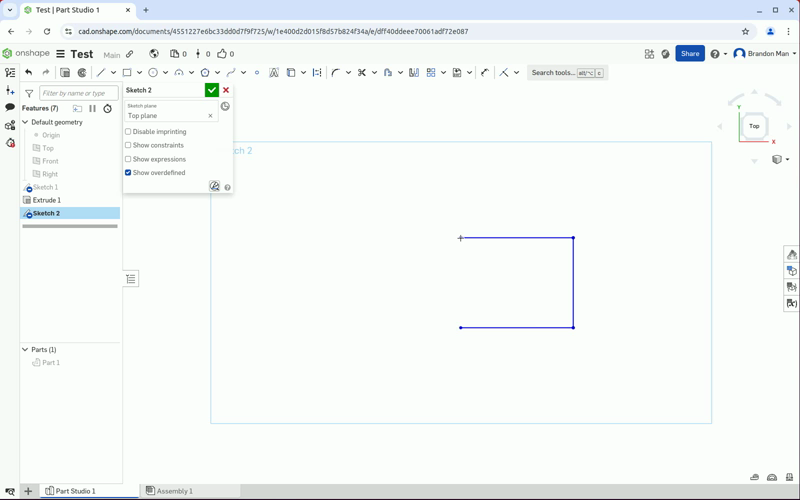
mouse_move(460, 237)
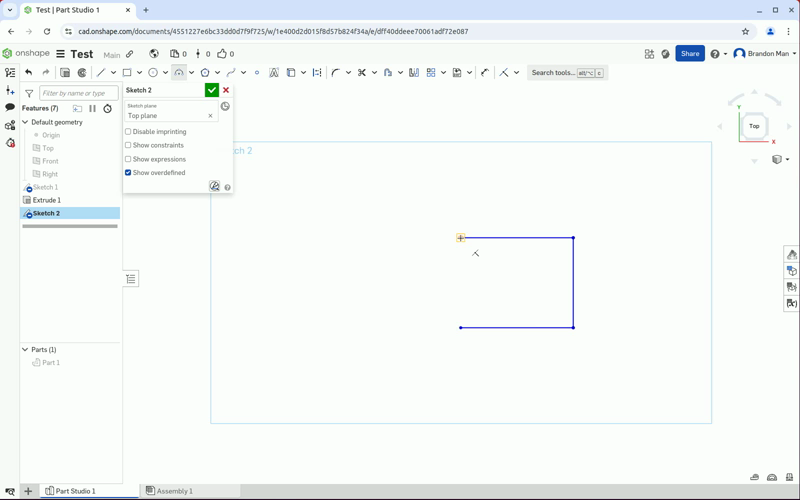
click(460, 237)
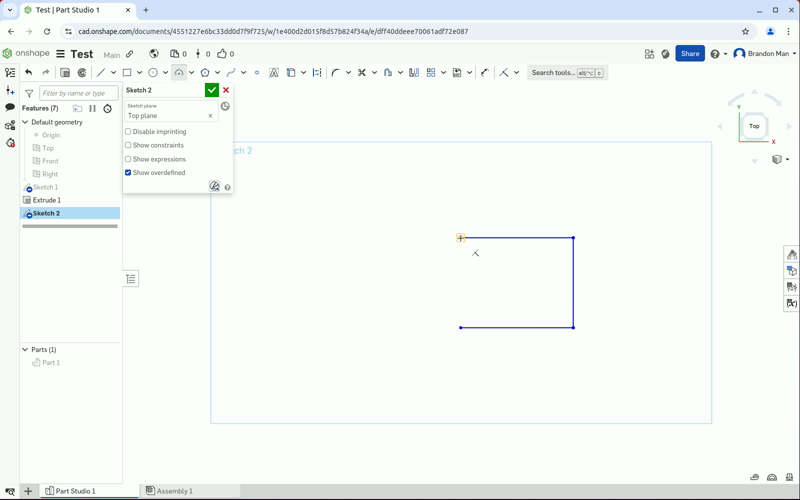
mouse_move(460, 327)
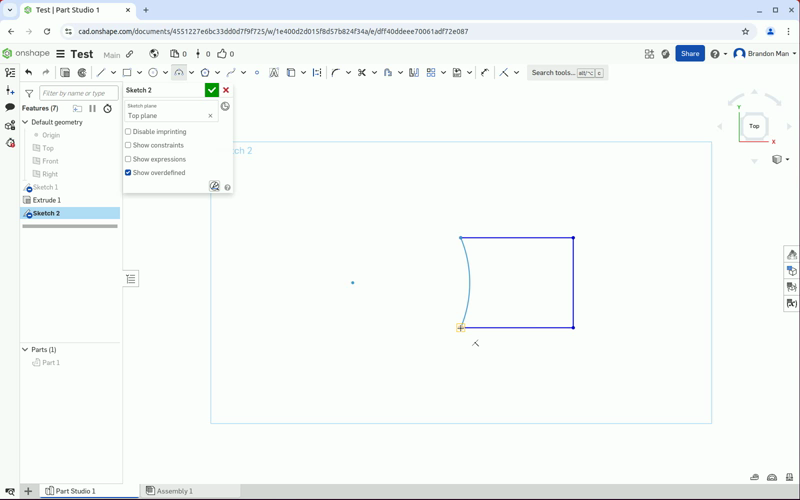
click(460, 327)
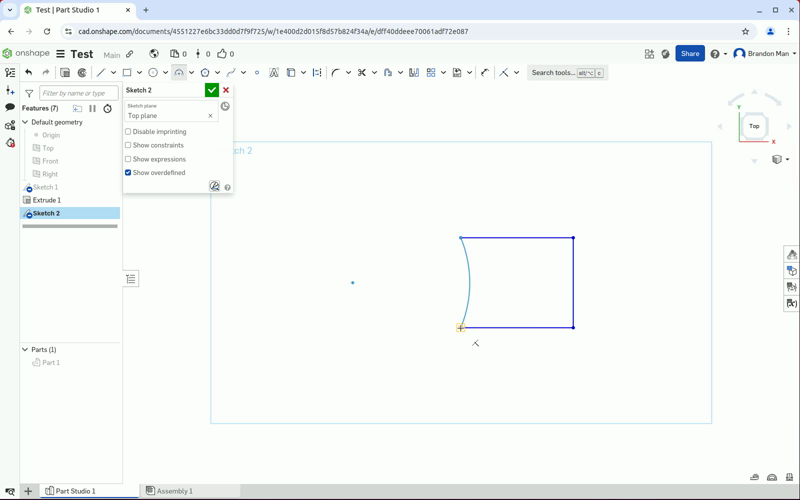
key_down(shift)
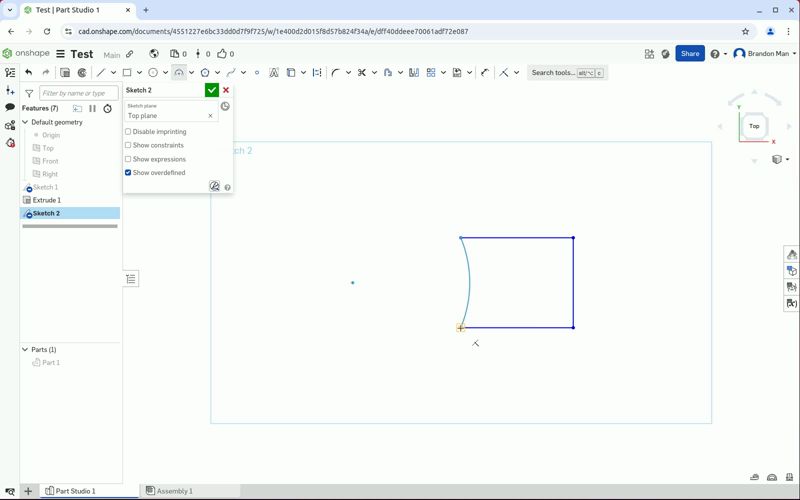
mouse_move(505, 282)
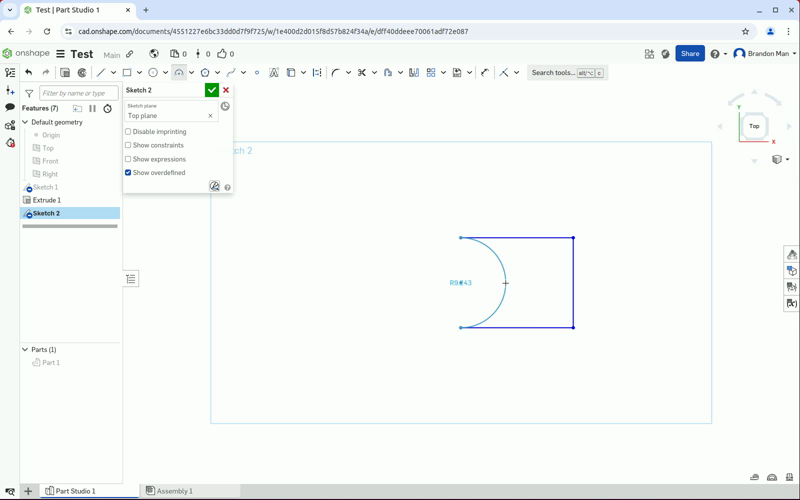
click(505, 282)
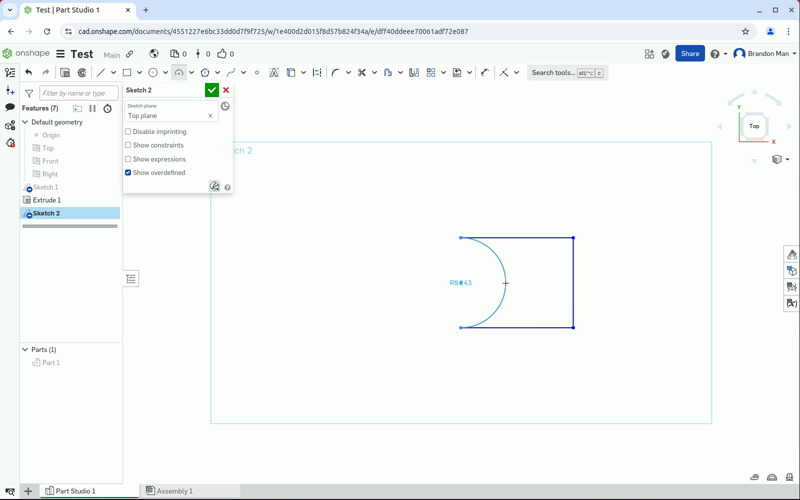
key_up(shift)
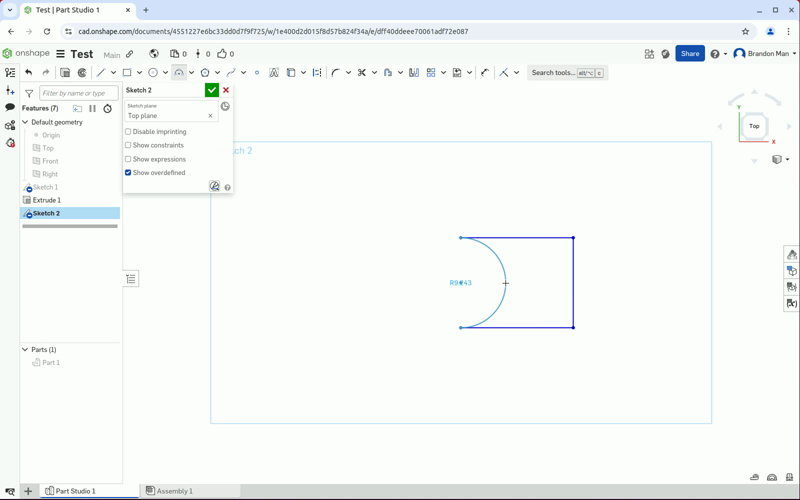
key(esc)
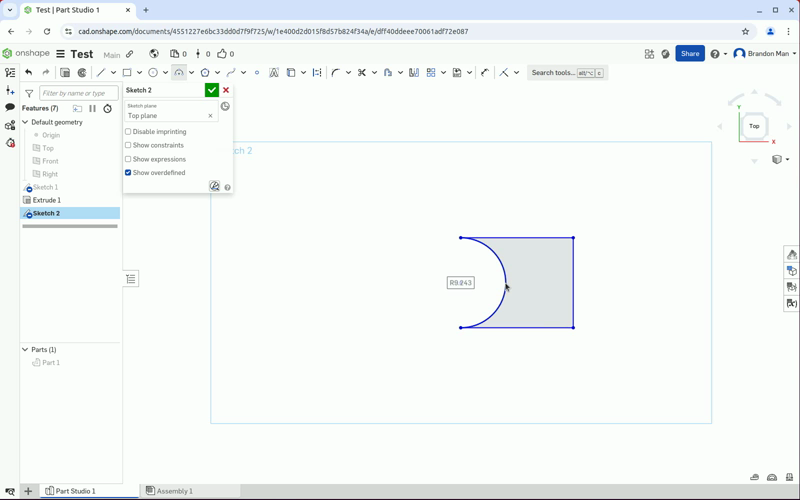
mouse_move(493, 313)
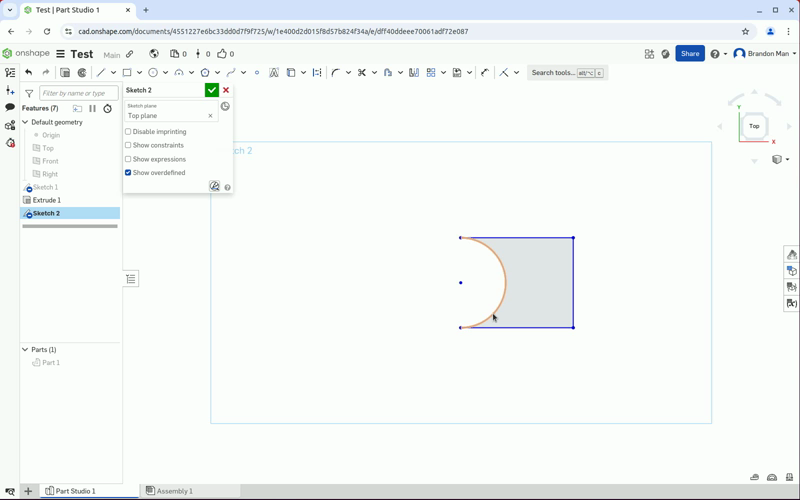
scroll(6)
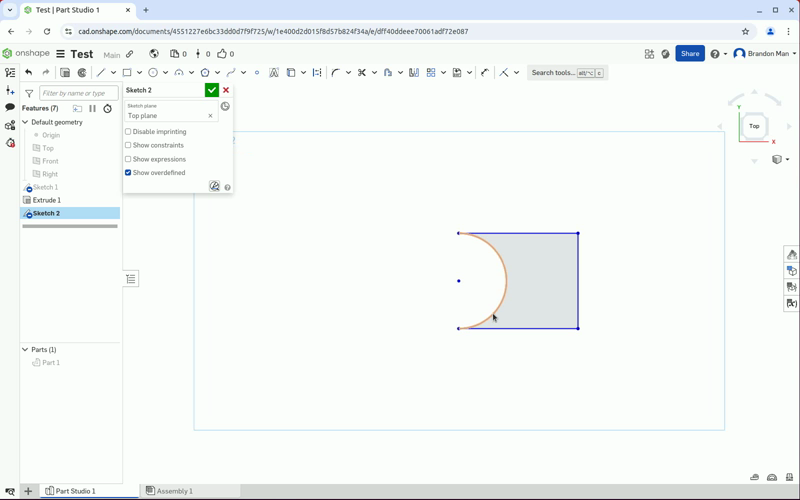
scroll(6)
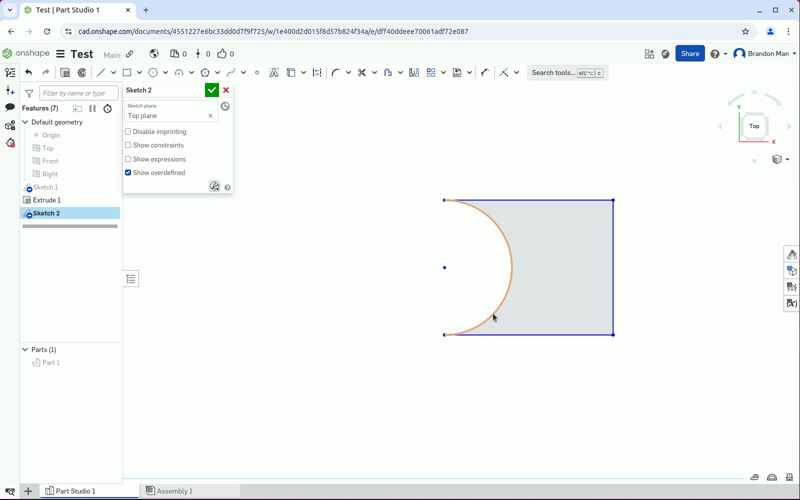
scroll(6)
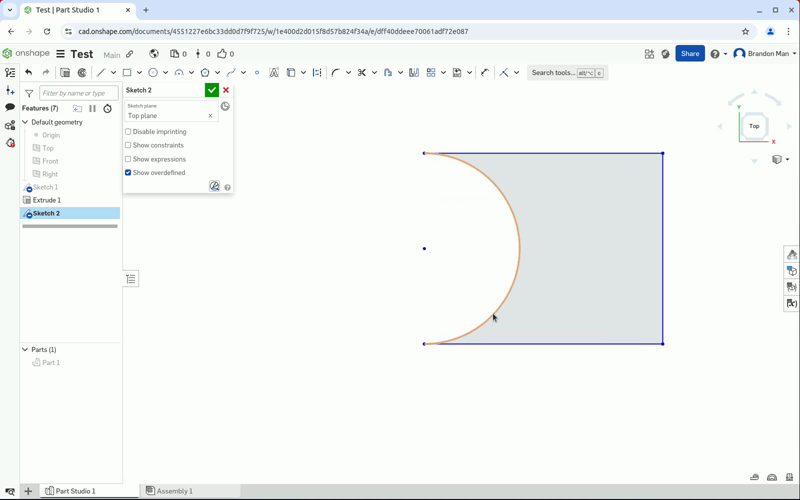
scroll(6)
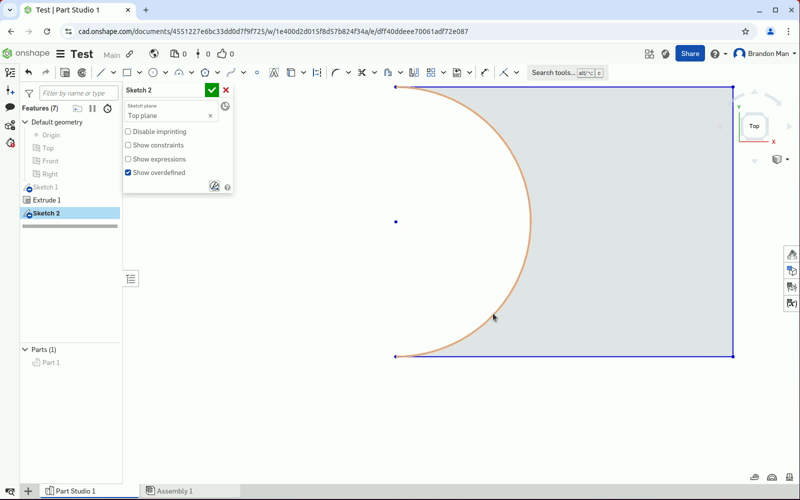
scroll(6)
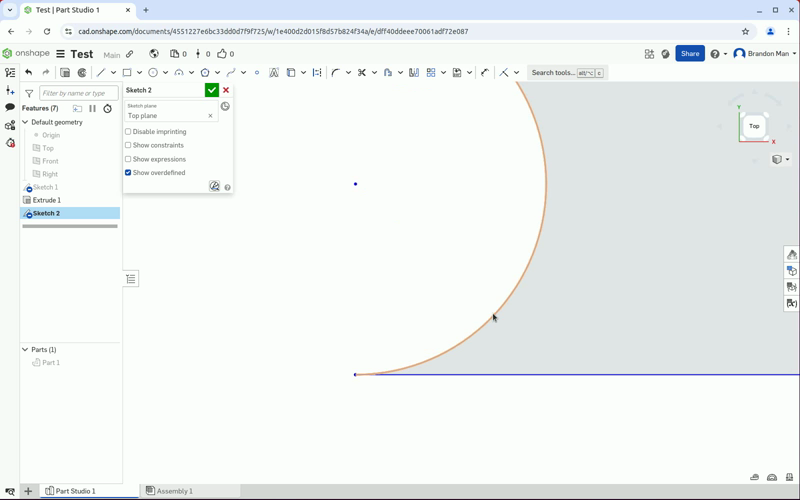
scroll(6)
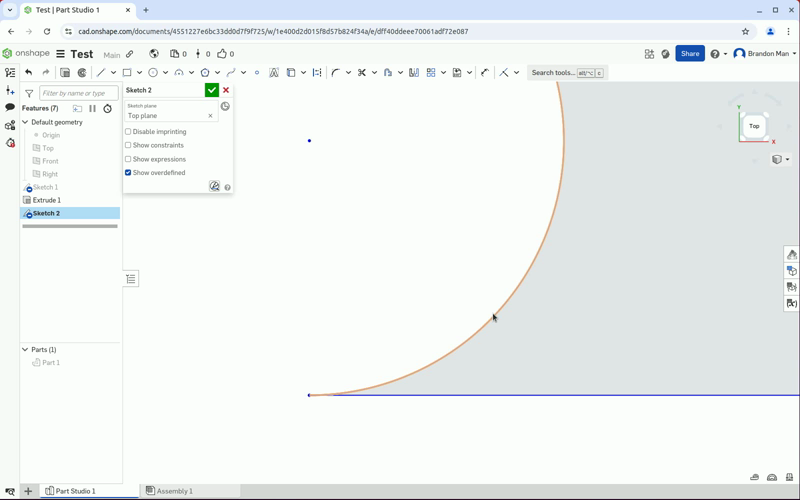
scroll(6)
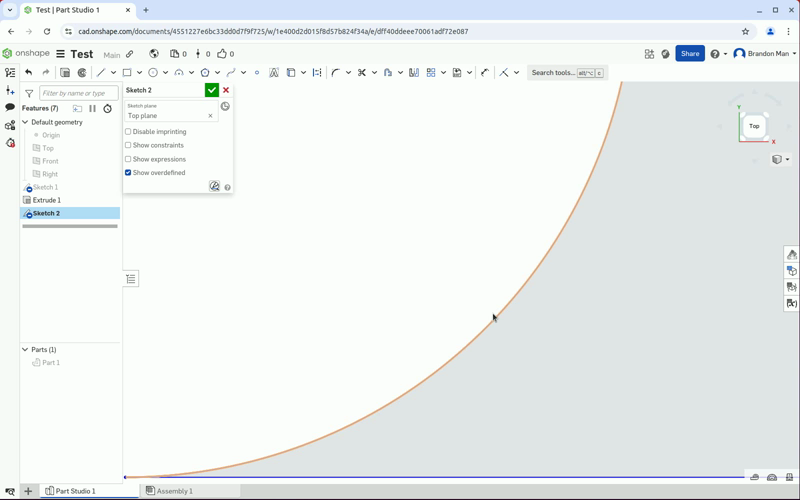
click(493, 313)
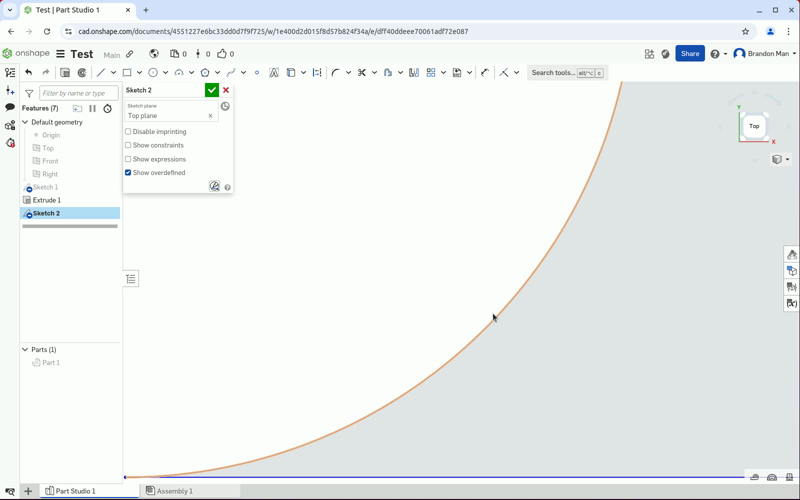
scroll(-6)
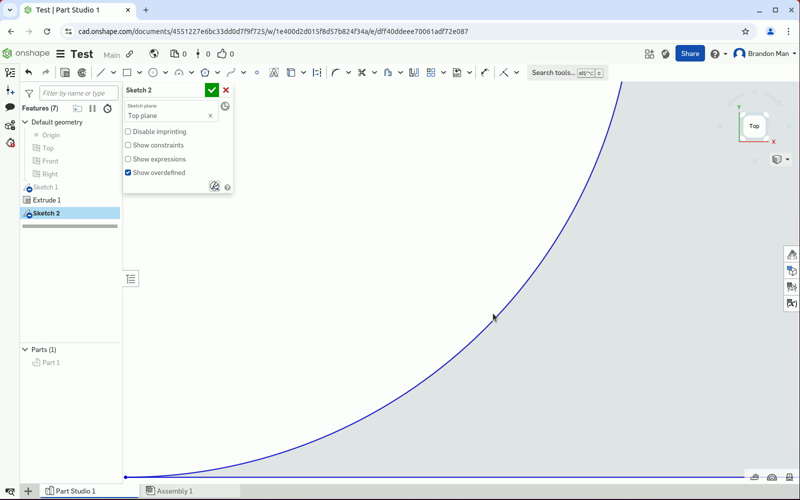
scroll(-6)
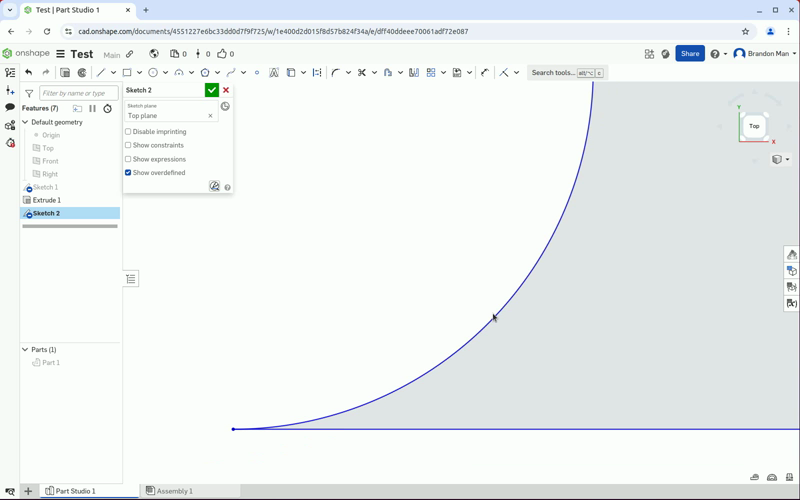
scroll(-6)
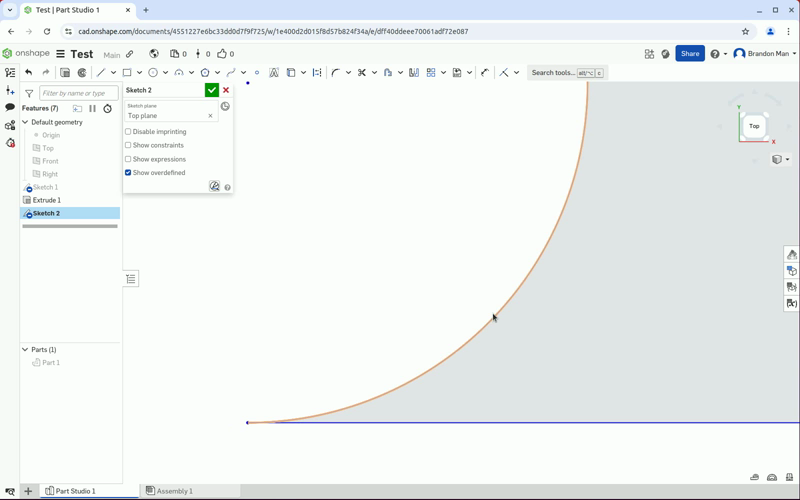
scroll(-6)
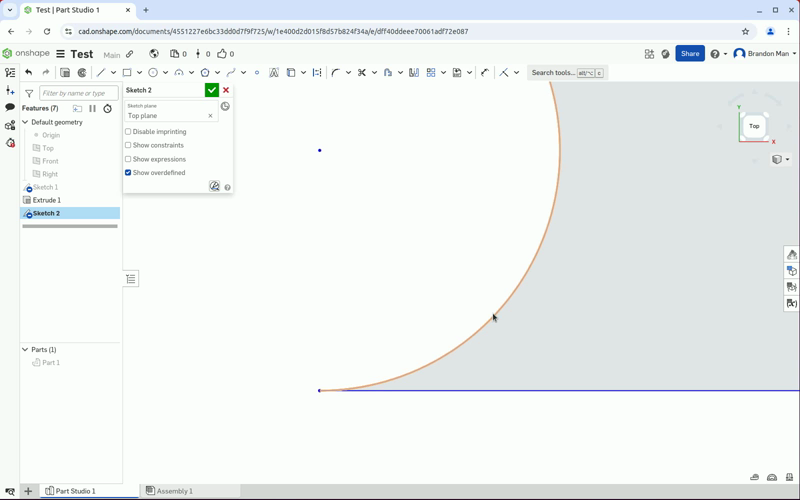
scroll(-6)
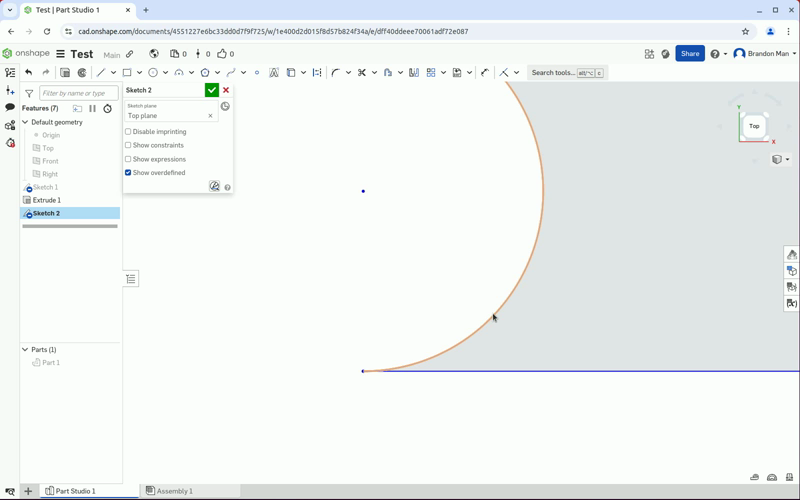
scroll(-6)
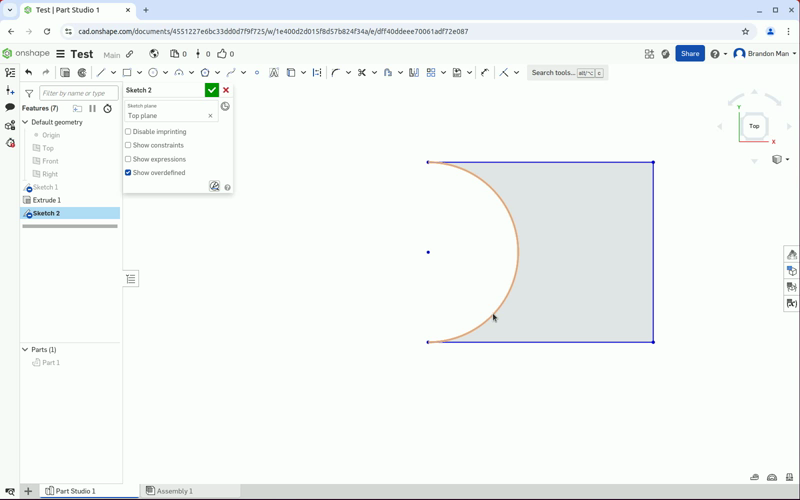
scroll(-6)
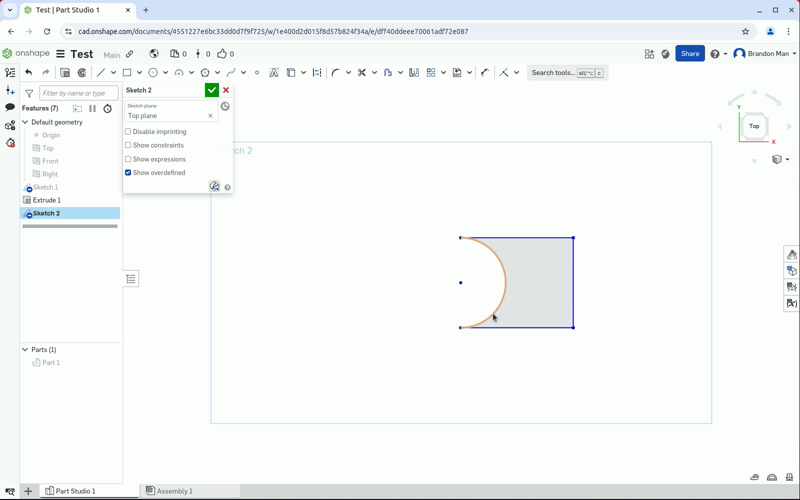
mouse_move(73, 352)
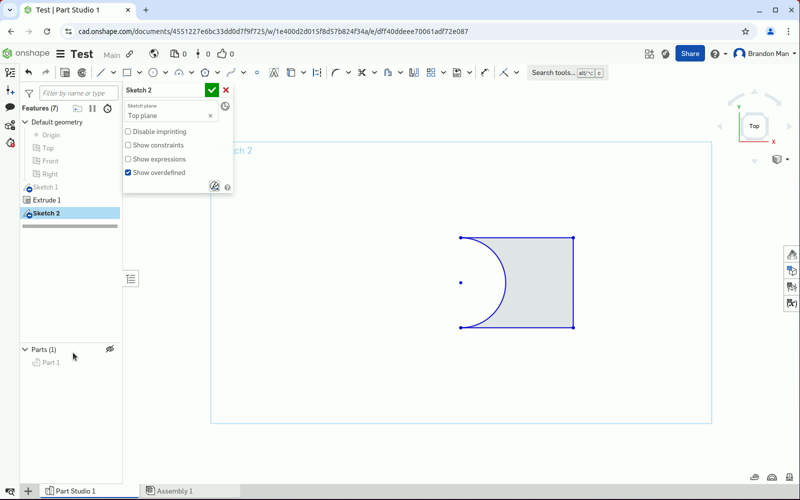
key(shift+y)
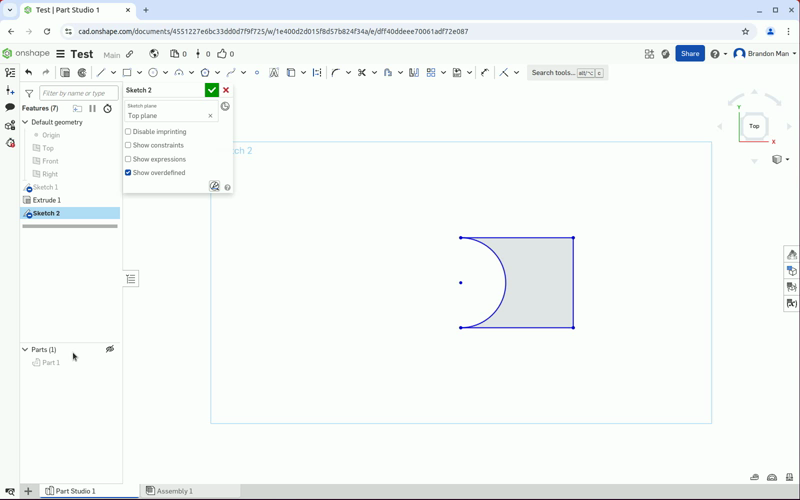
key(shift+e)
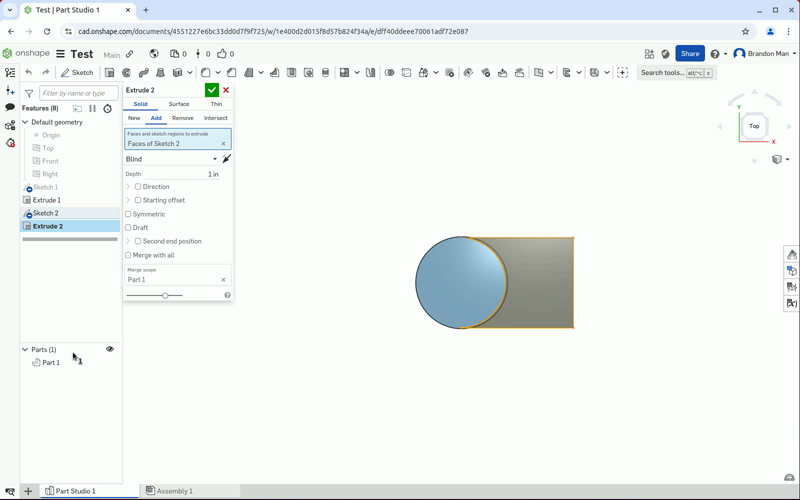
mouse_move(143, 106)
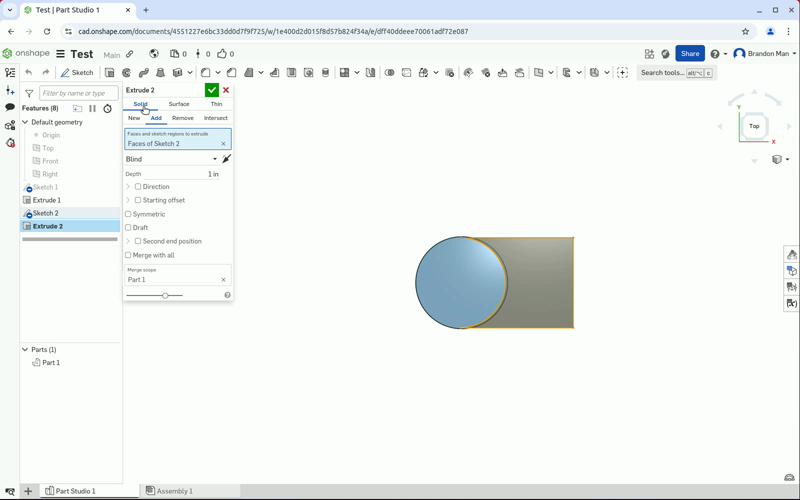
click(143, 106)
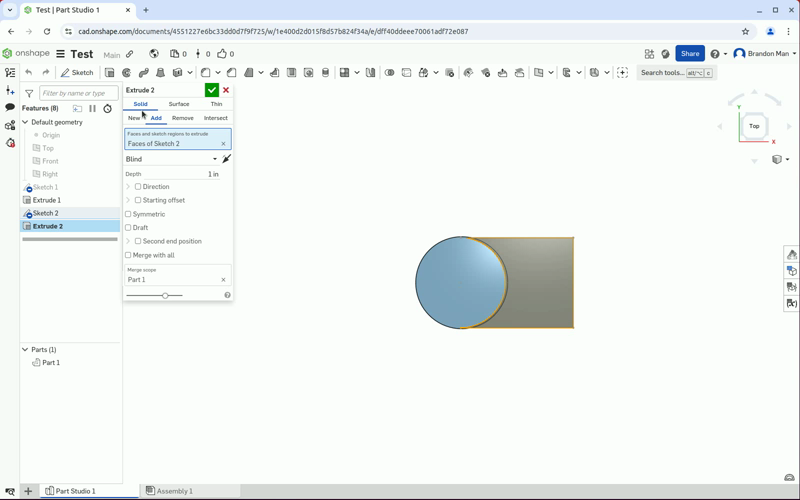
mouse_move(137, 120)
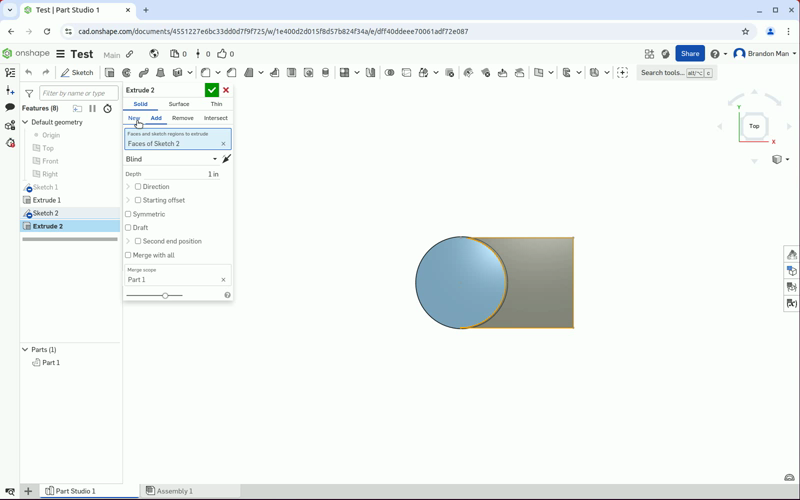
click(137, 120)
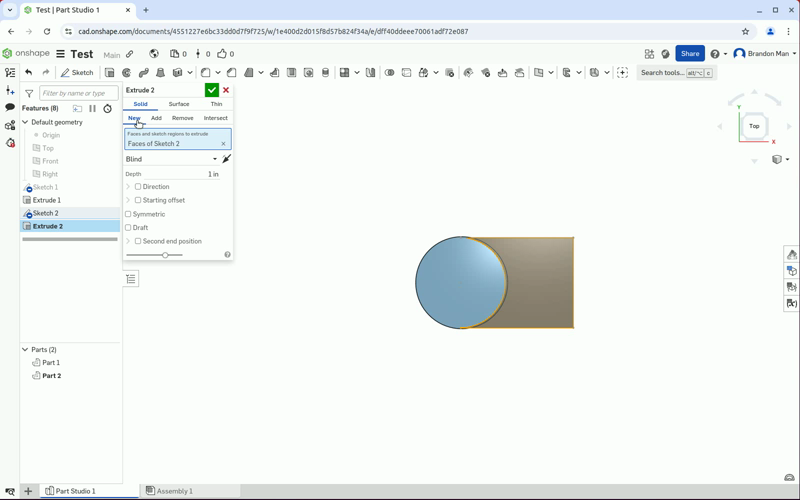
key(tab, 4)
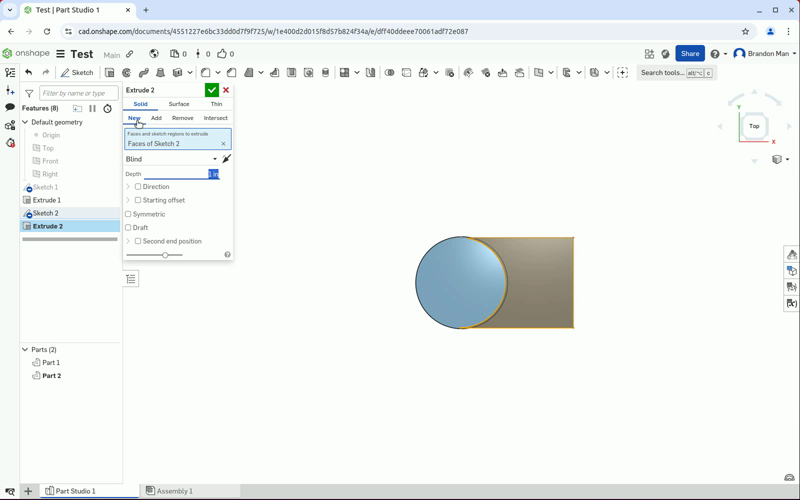
text(4.574)
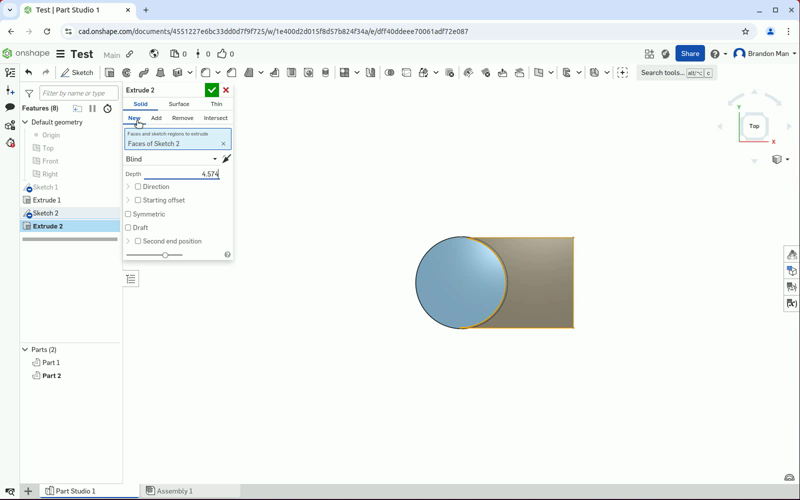
key(enter)
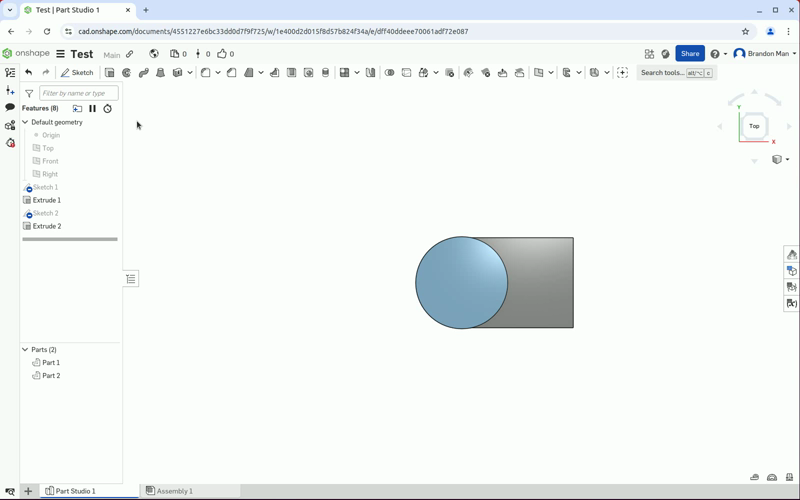
key(shift+h)
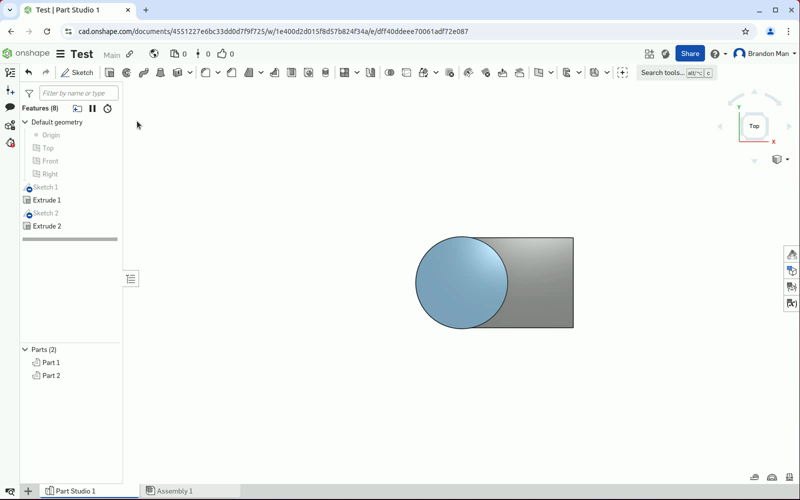
key(shift+h)
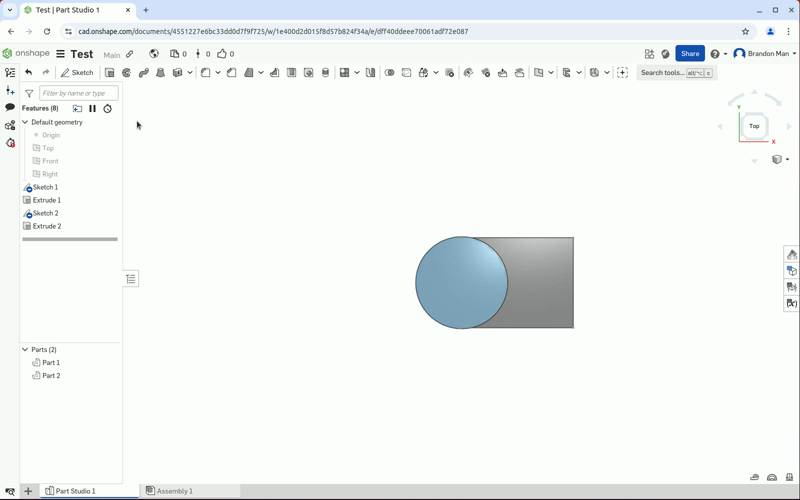
key(shift+7)
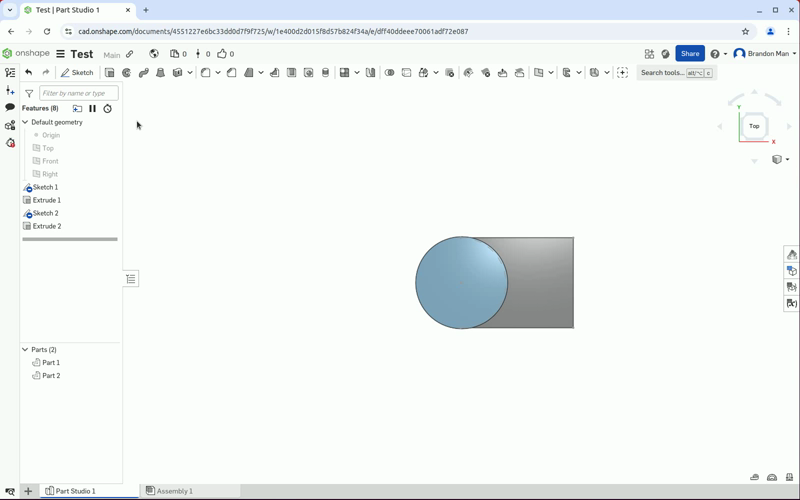
key(up, 3)
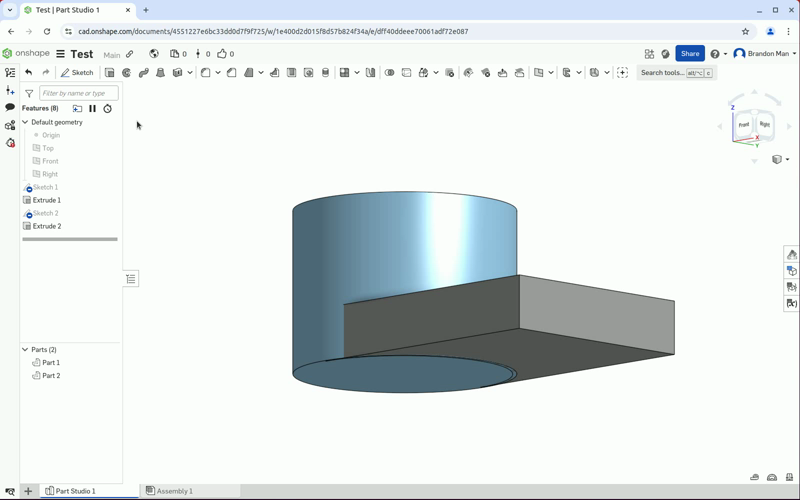
key(left, 3)
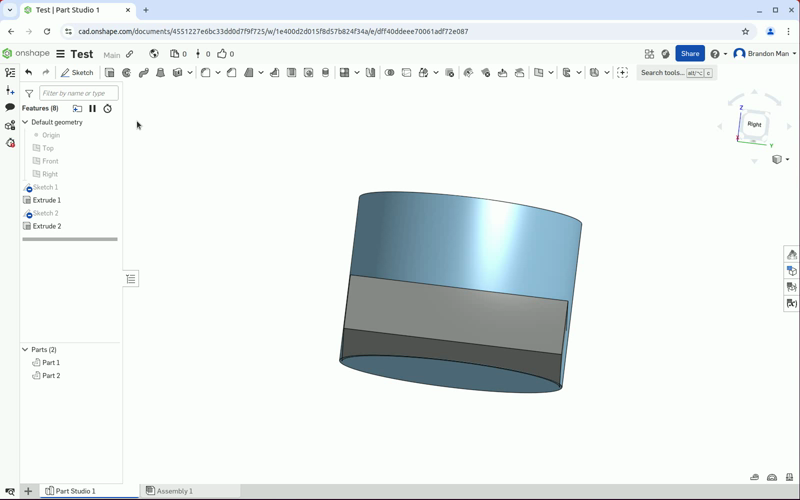
key(right, 3)
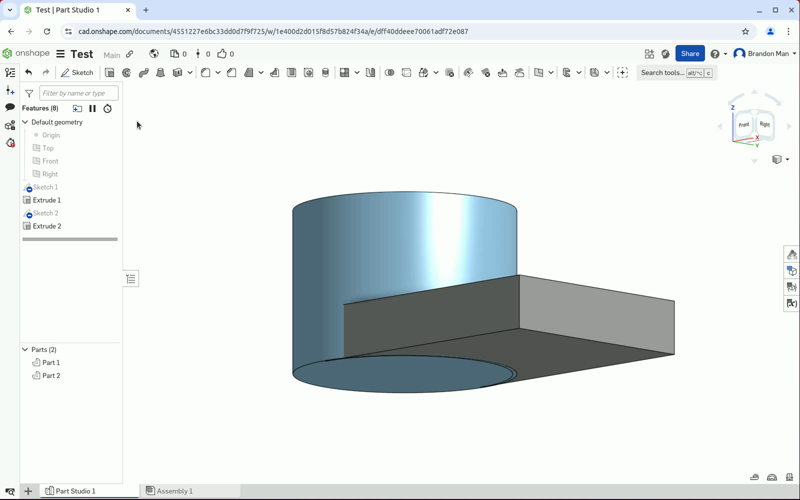
key(down, 3)
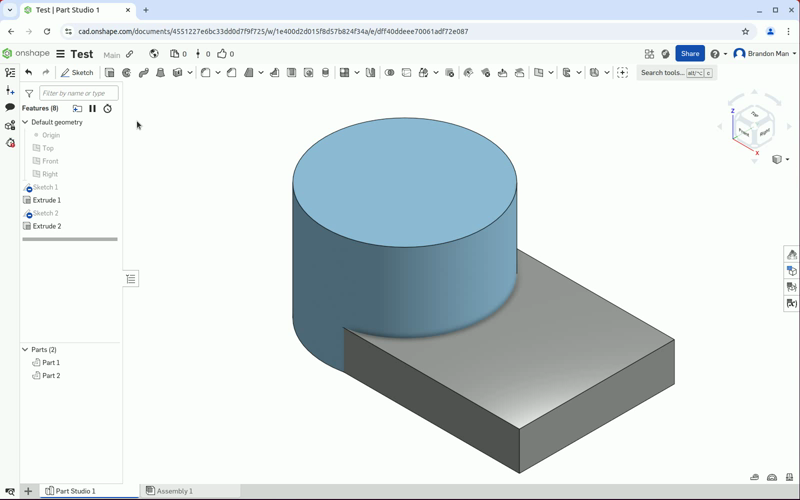
mouse_move(73, 189)
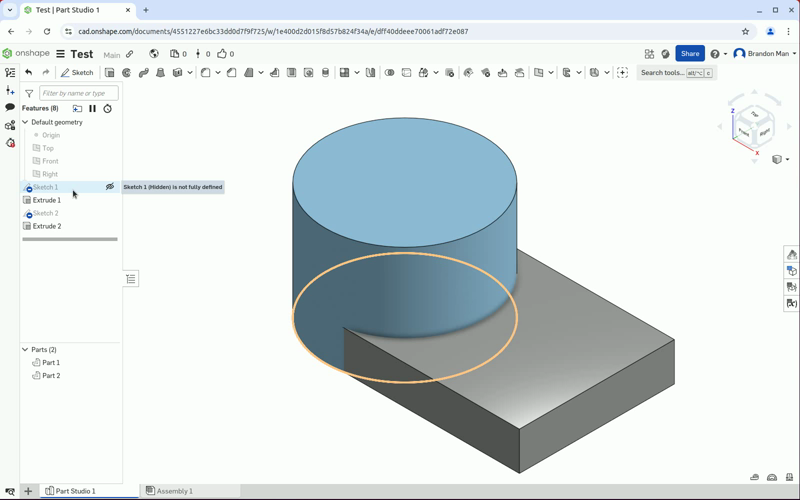
click(73, 189)